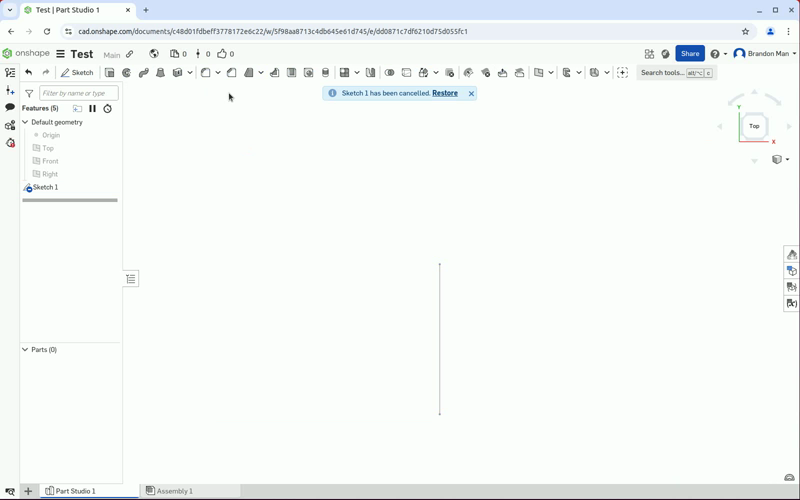
key(shift+h)
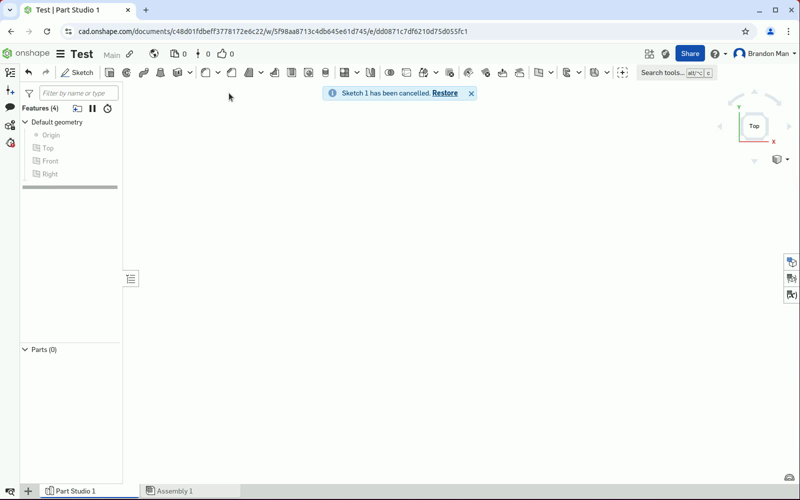
mouse_move(73, 352)
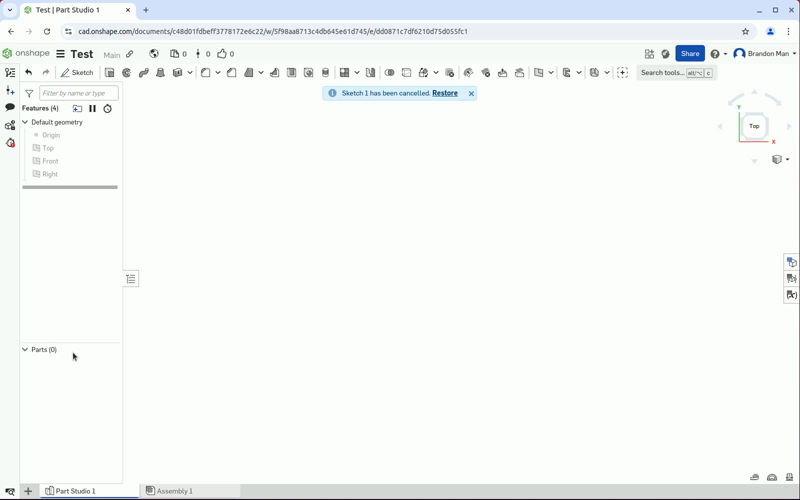
key(y)
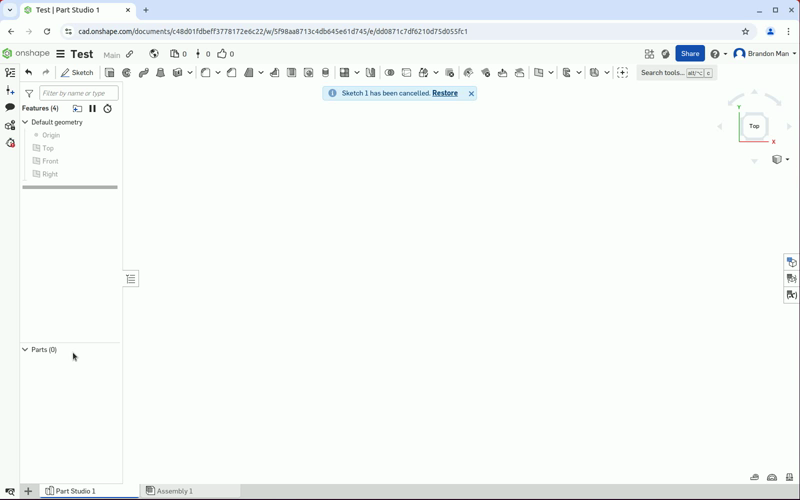
key(shift+p)
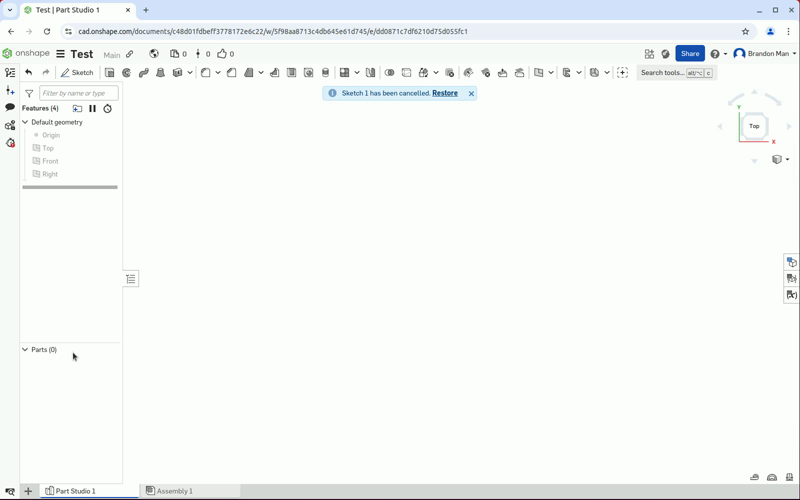
key(space)
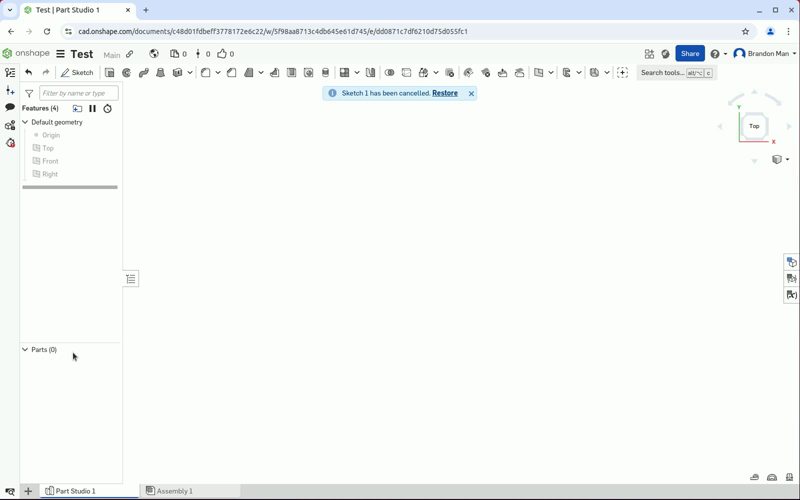
key_down(shift)
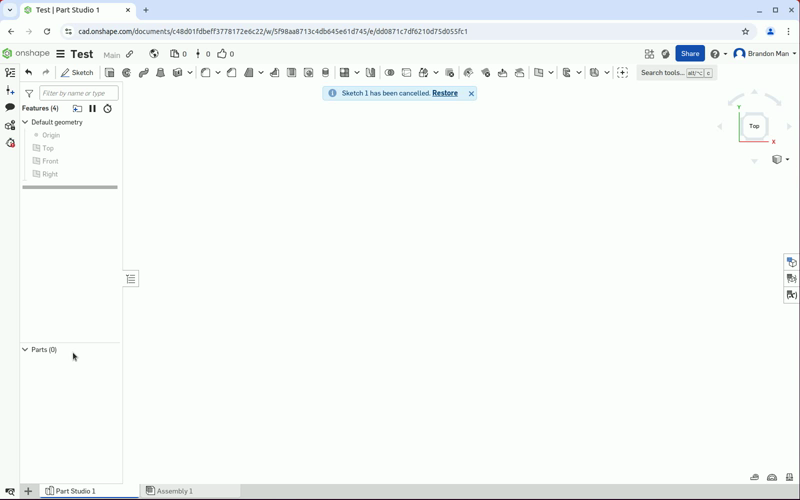
key(up)
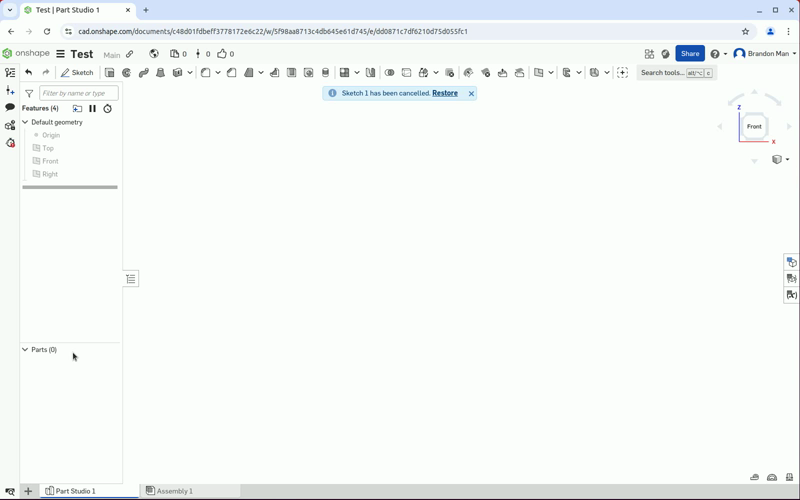
key_up(shift)
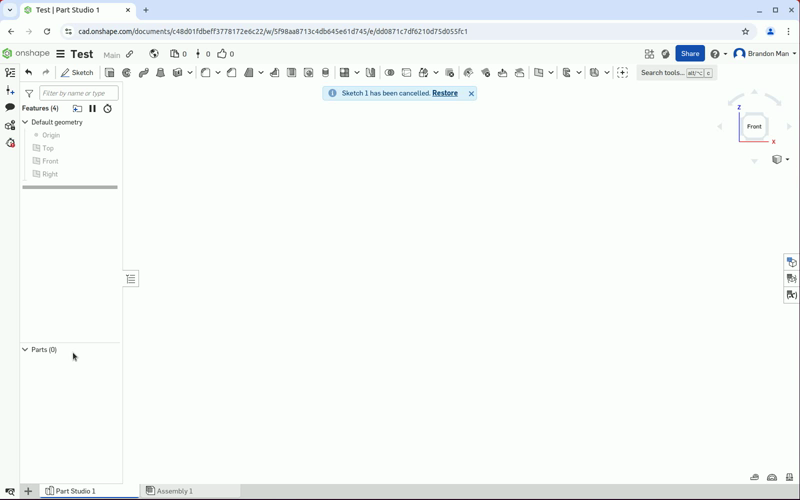
mouse_move(73, 352)
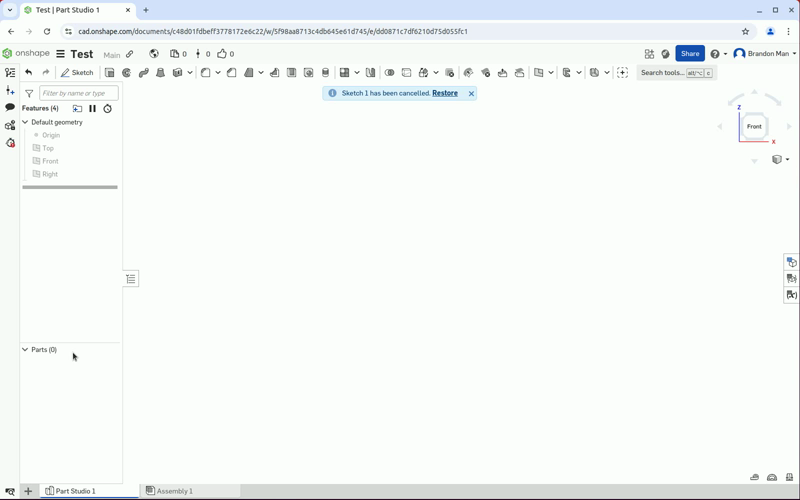
key(shift+y)
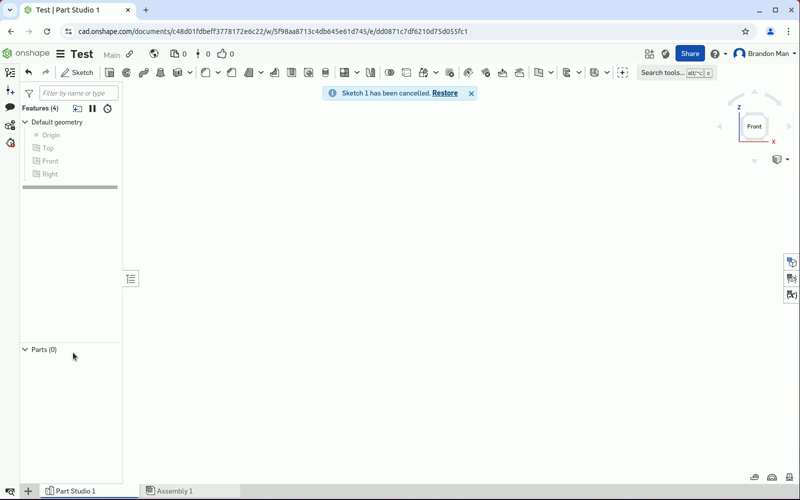
key(shift+s)
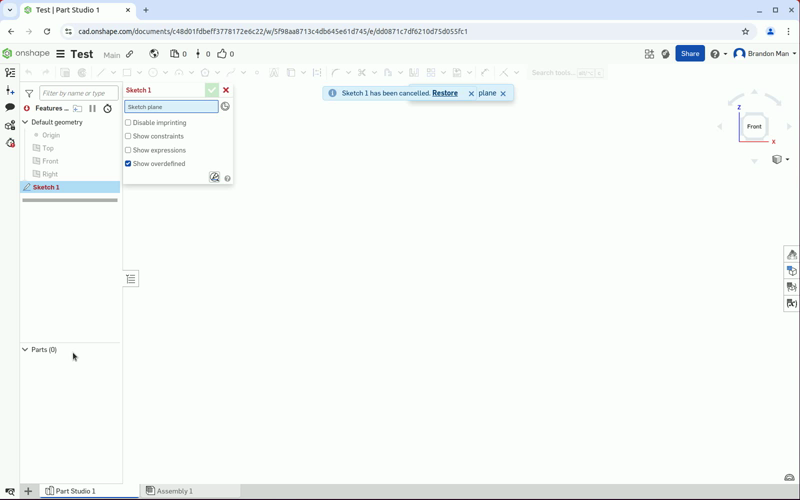
mouse_move(73, 163)
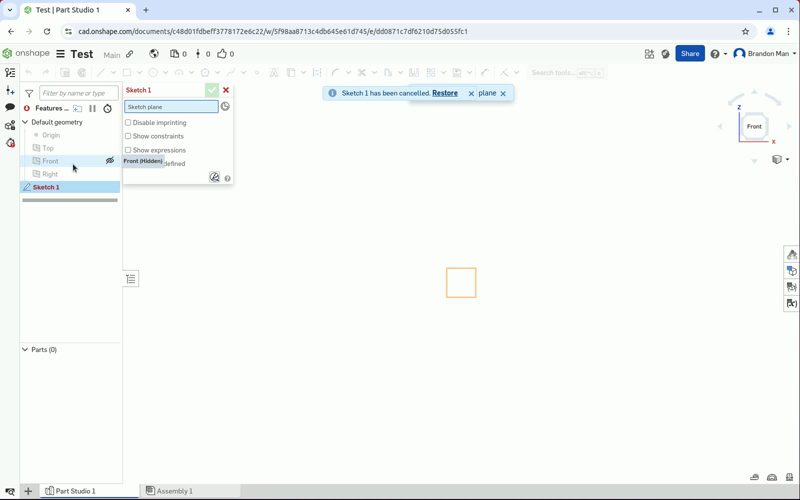
click(73, 163)
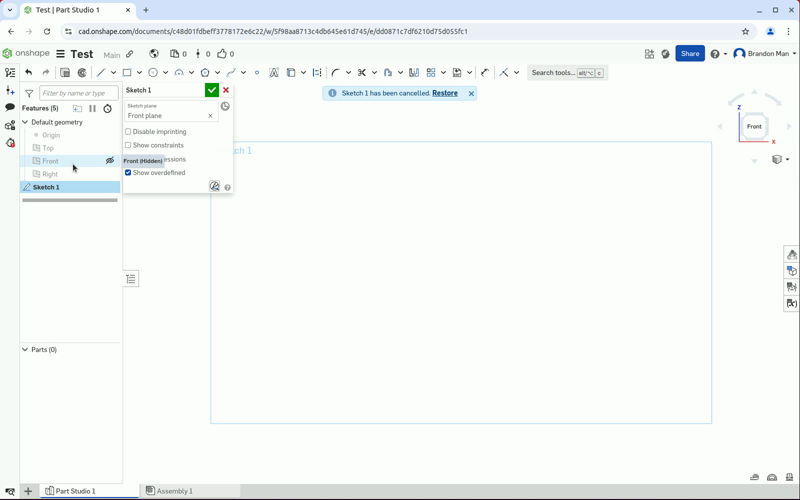
mouse_move(73, 352)
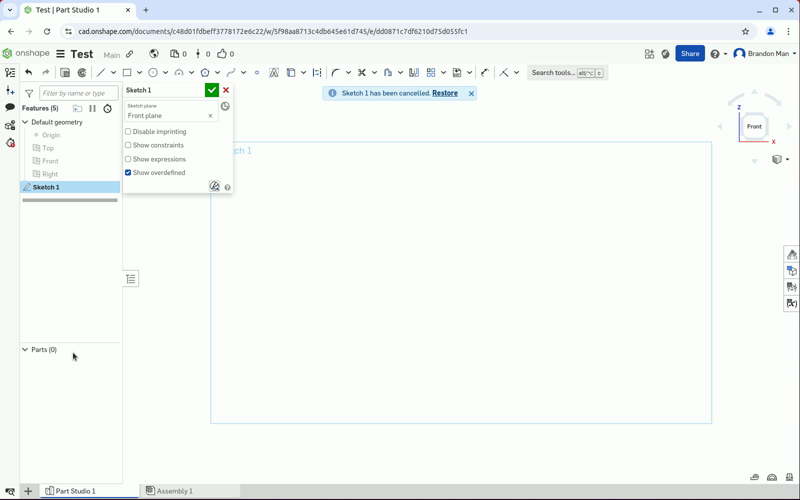
key(y)
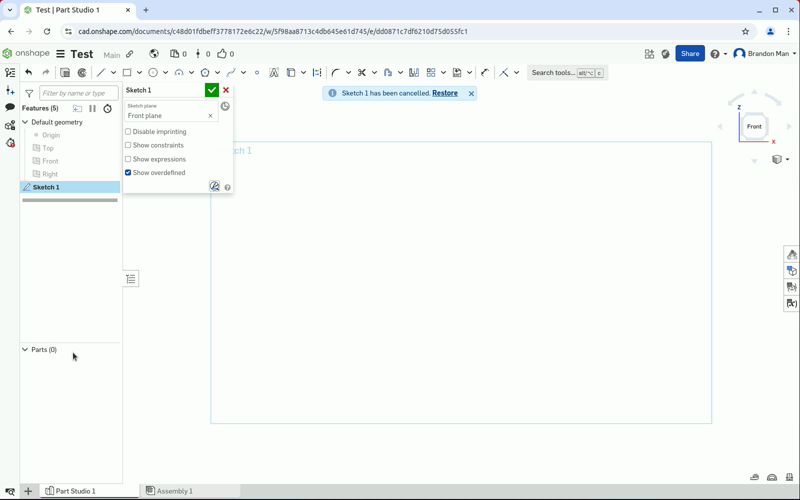
key(l)
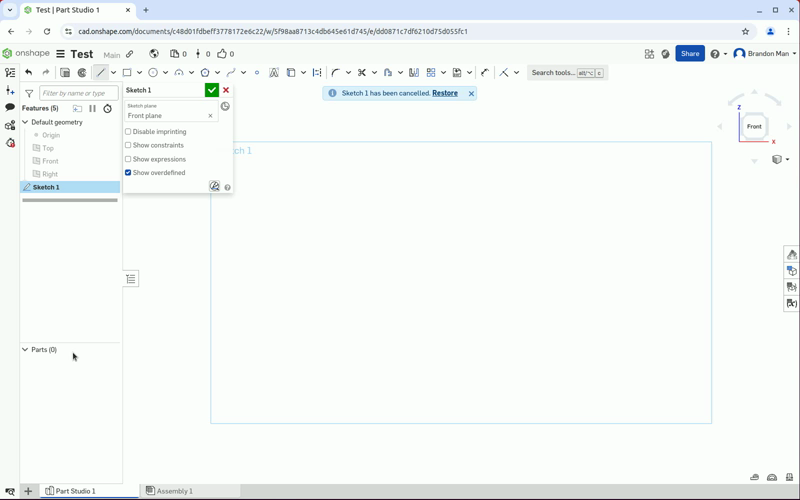
key_down(shift)
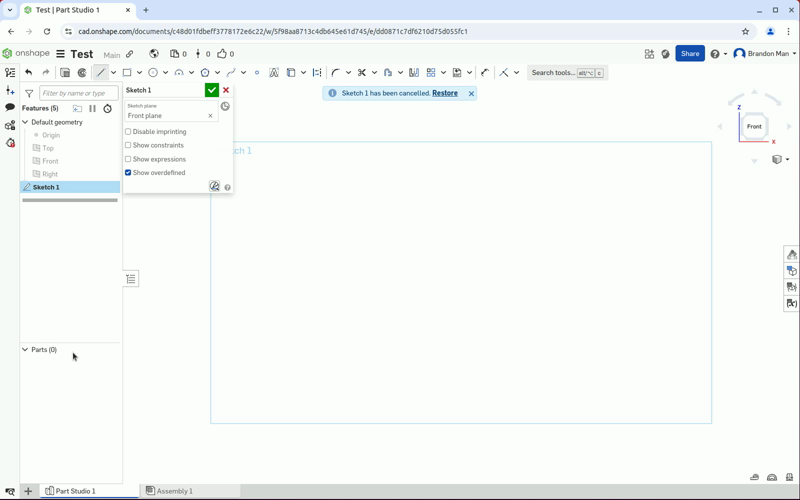
mouse_move(460, 282)
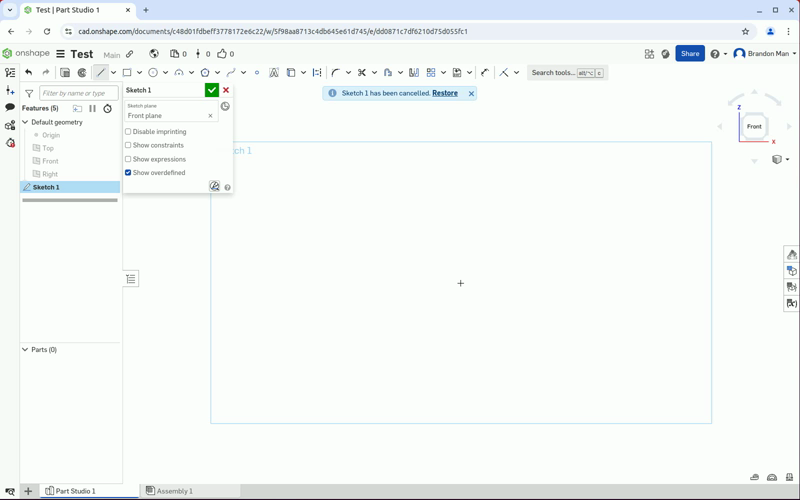
click(460, 282)
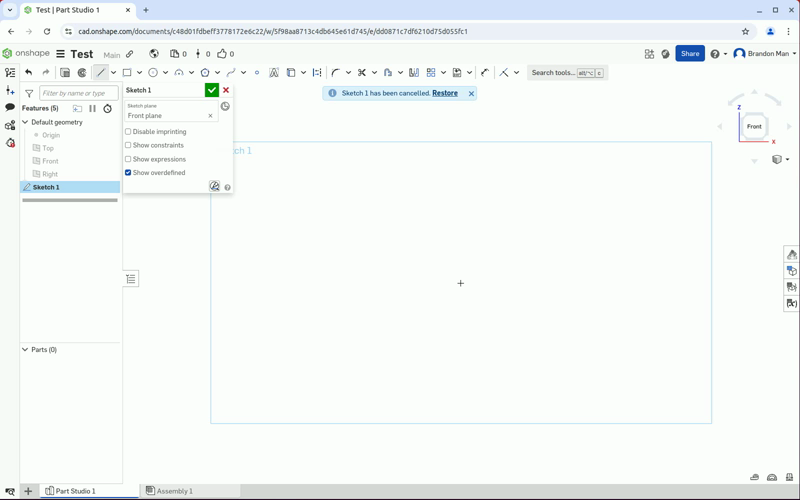
key_up(shift)
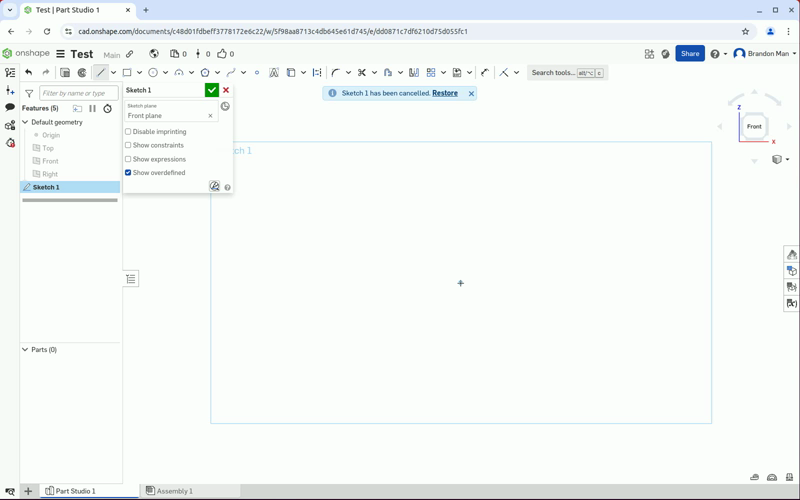
key_down(shift)
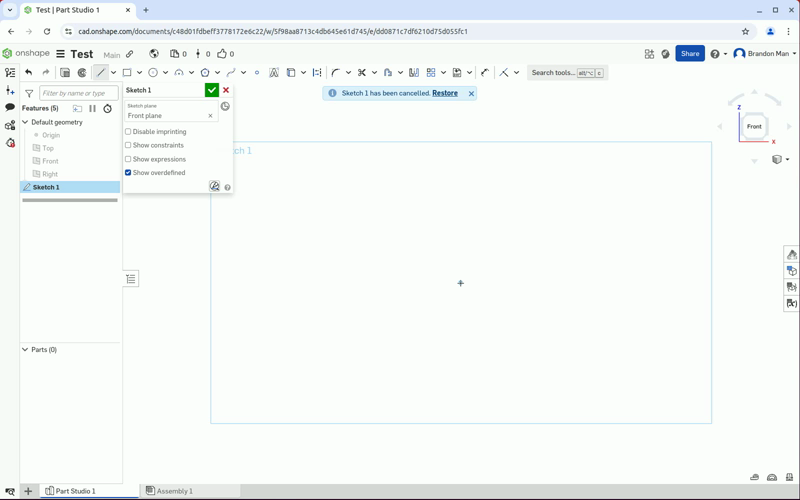
mouse_move(490, 282)
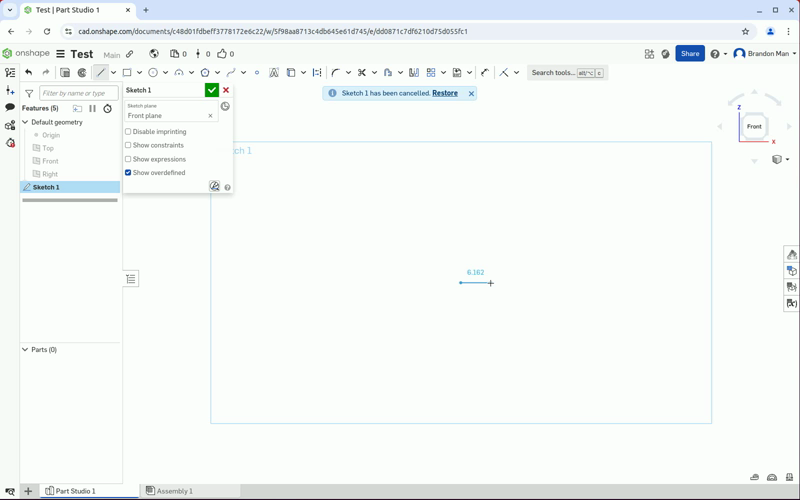
mouse_move(485, 282)
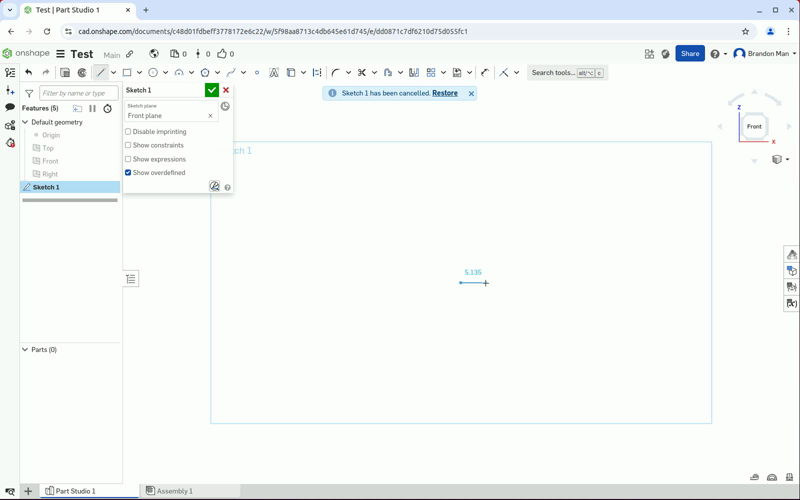
click(485, 282)
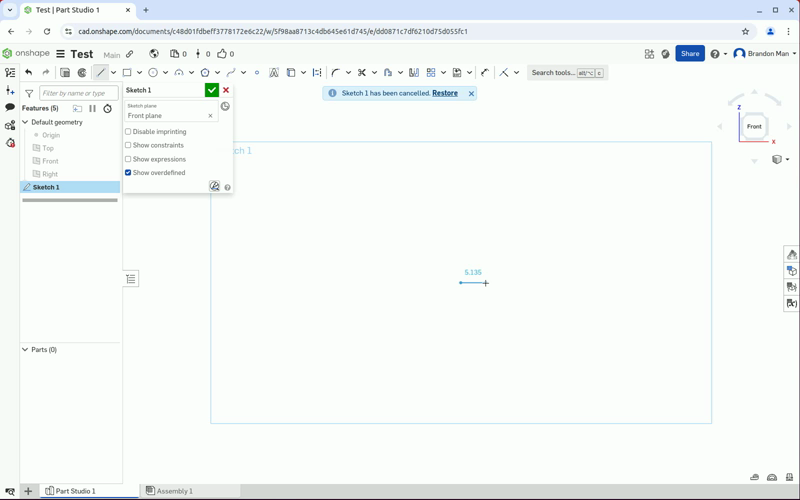
key_up(shift)
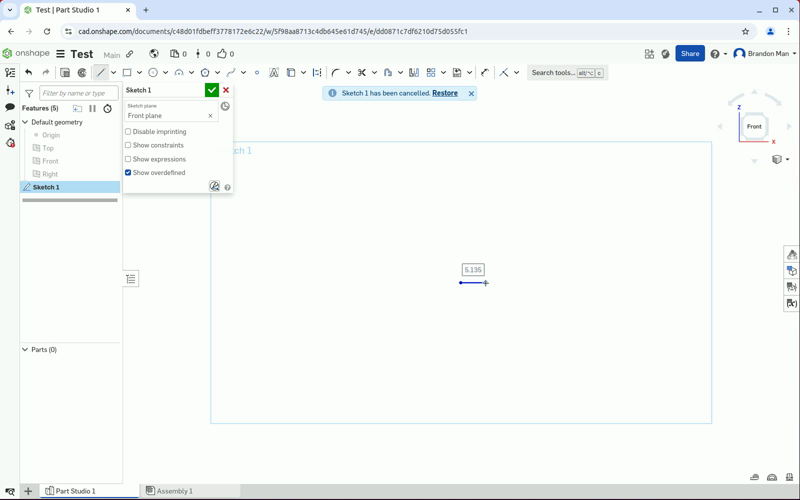
key_down(shift)
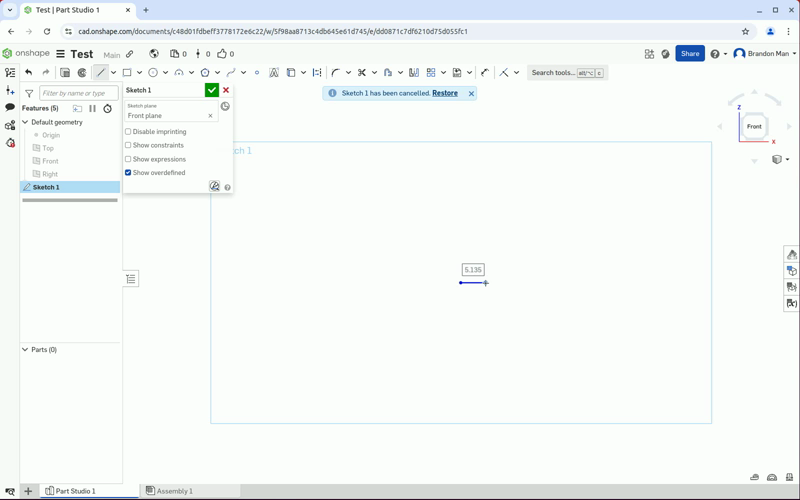
mouse_move(515, 282)
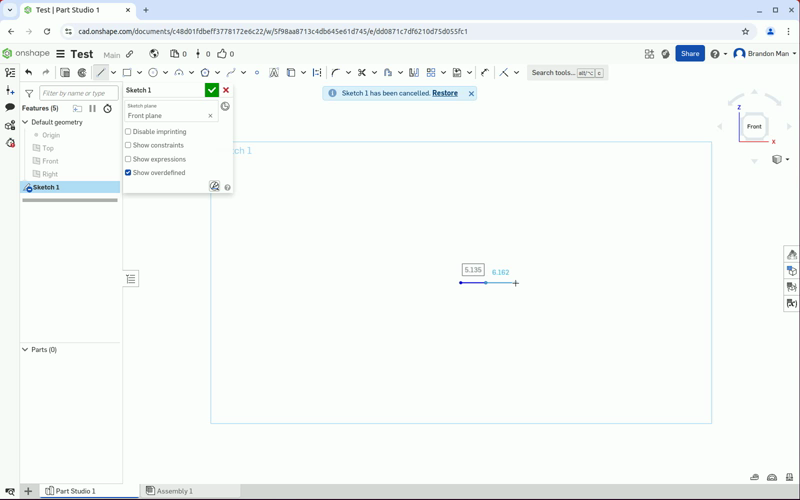
mouse_move(473, 270)
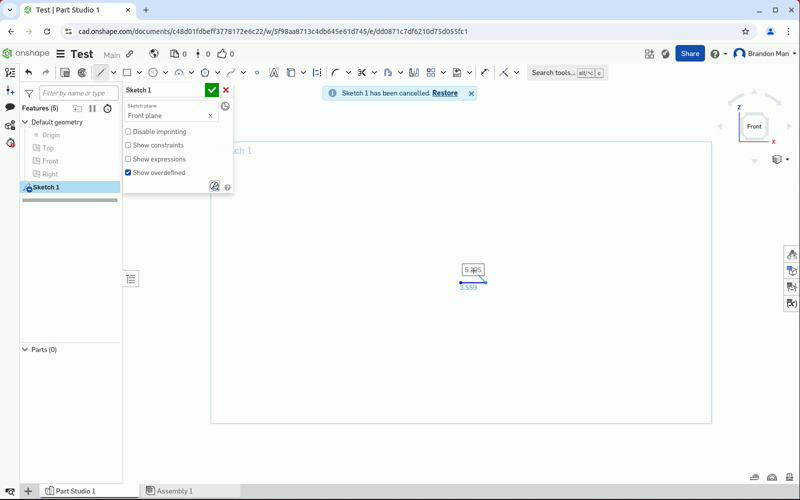
click(473, 270)
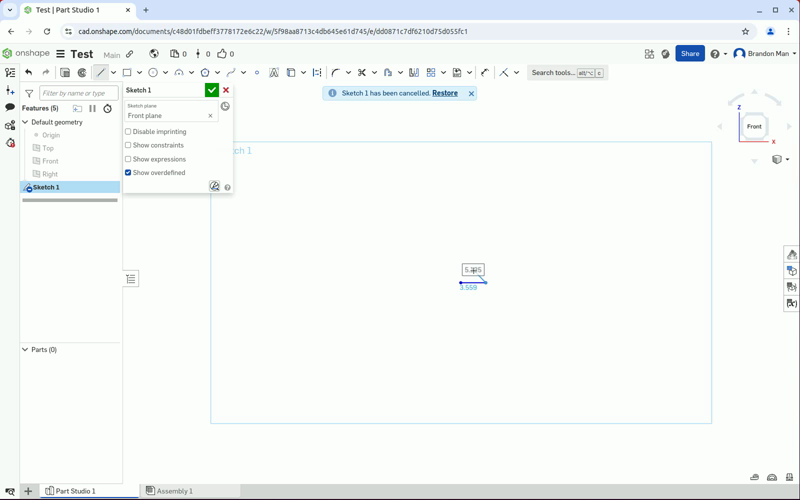
key_up(shift)
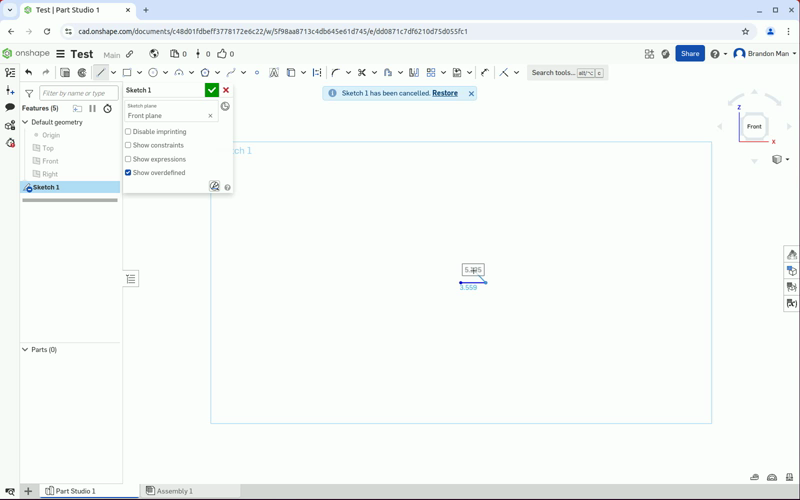
key_down(shift)
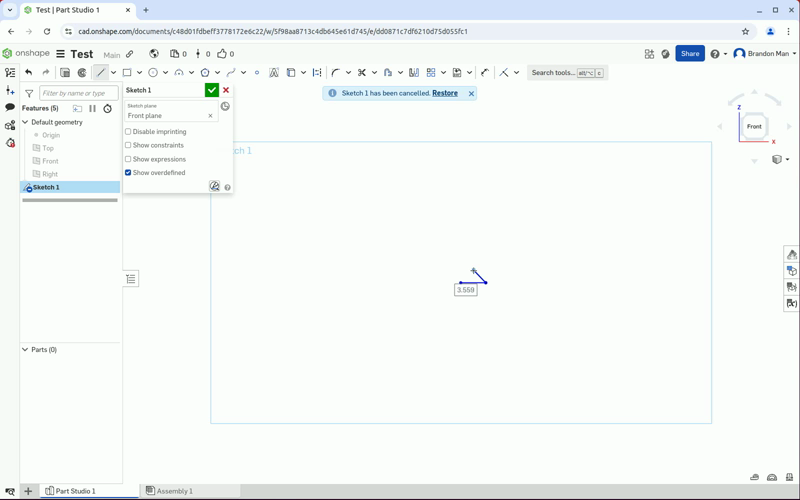
mouse_move(560, 270)
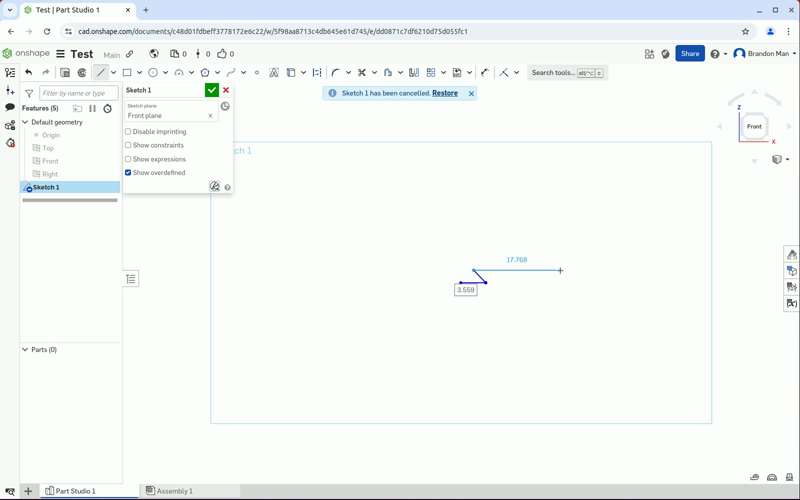
click(560, 270)
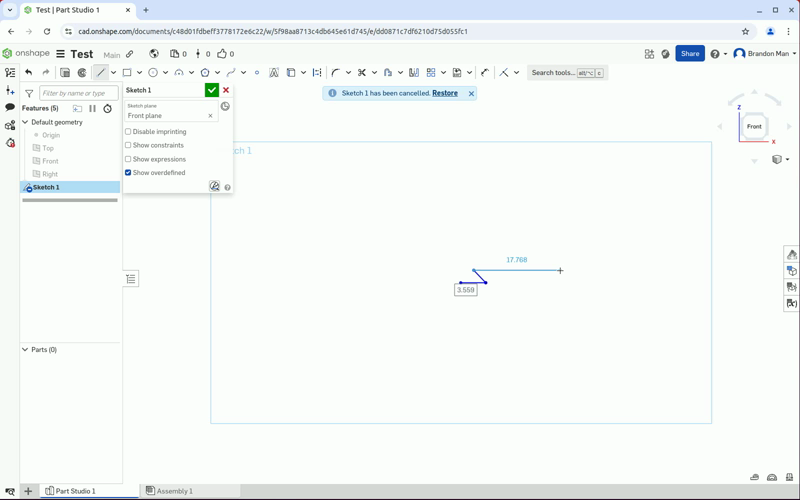
key_up(shift)
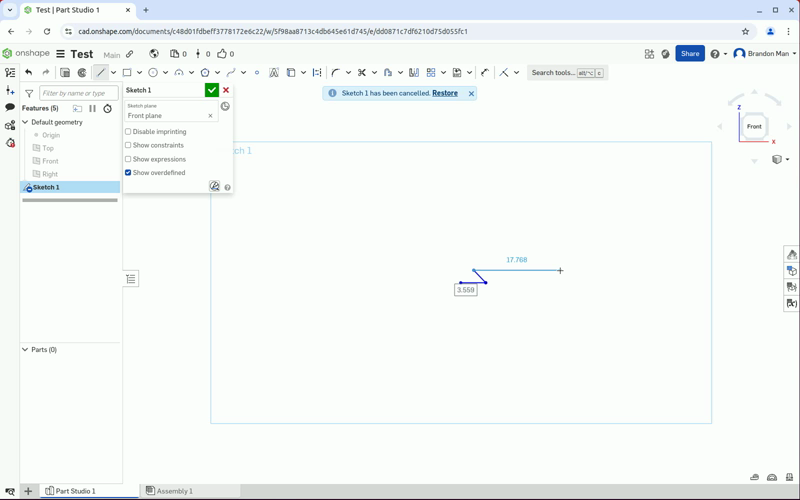
key_down(shift)
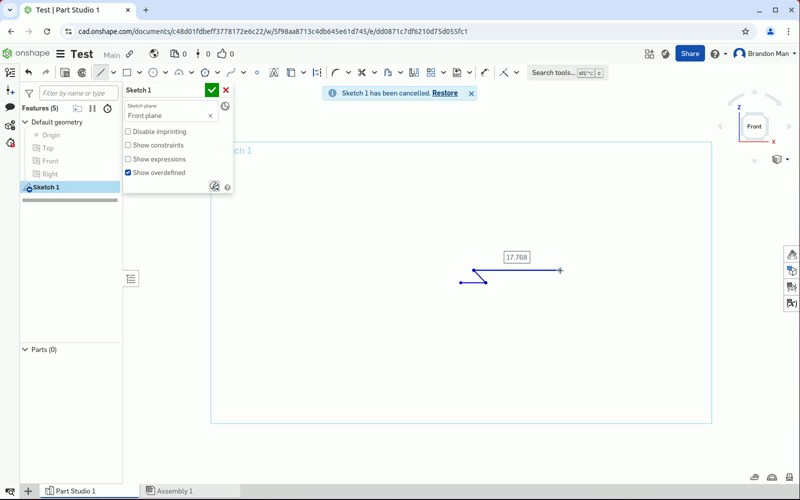
mouse_move(589, 270)
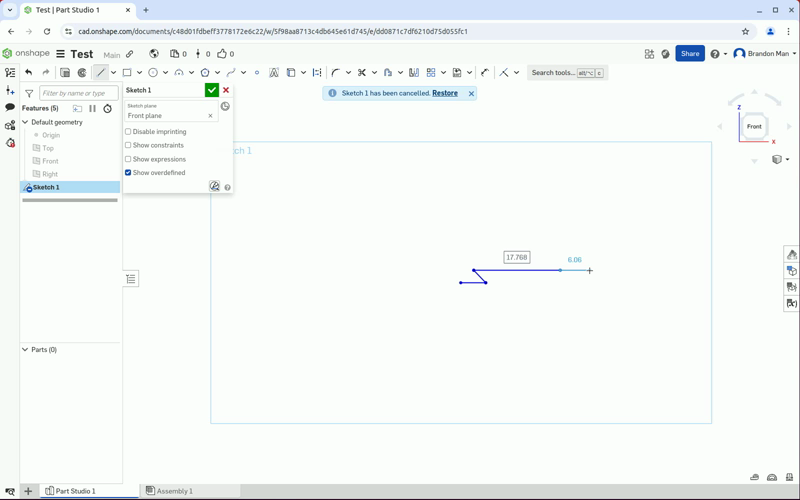
mouse_move(548, 282)
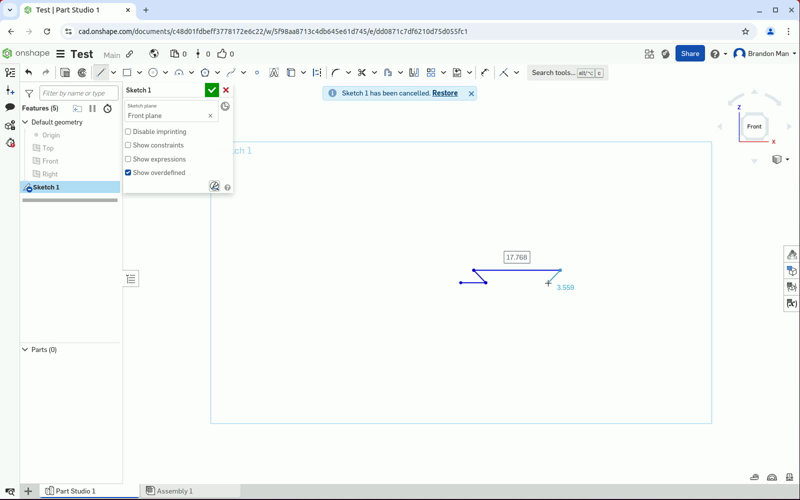
click(548, 282)
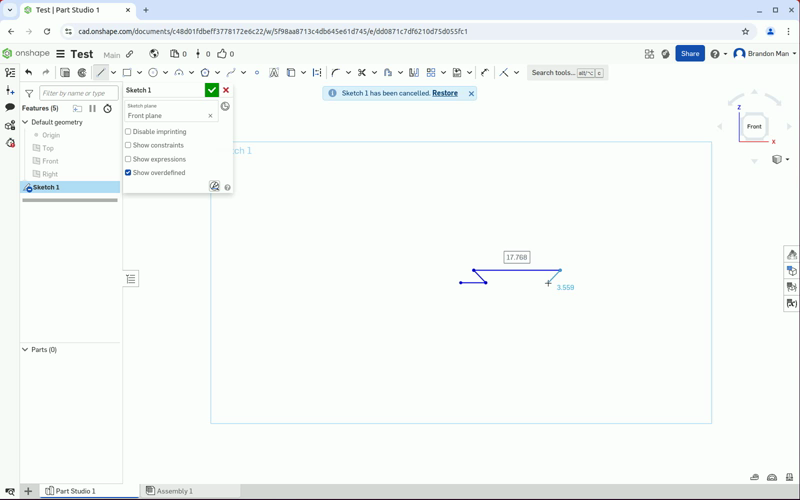
key_up(shift)
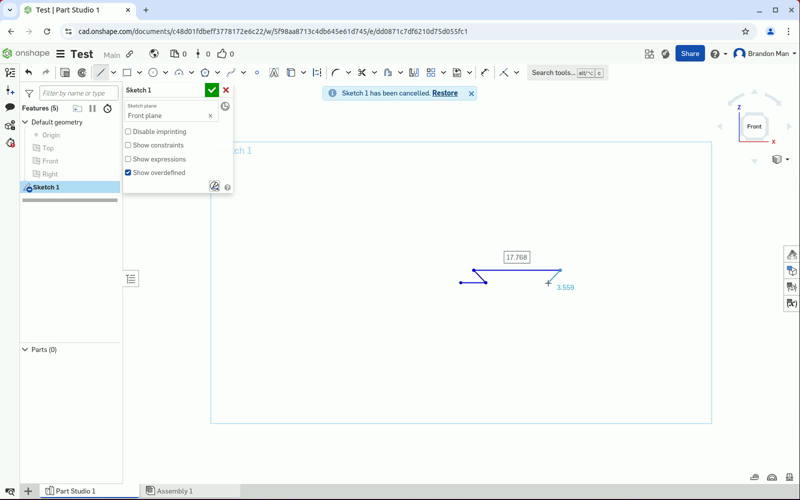
key_down(shift)
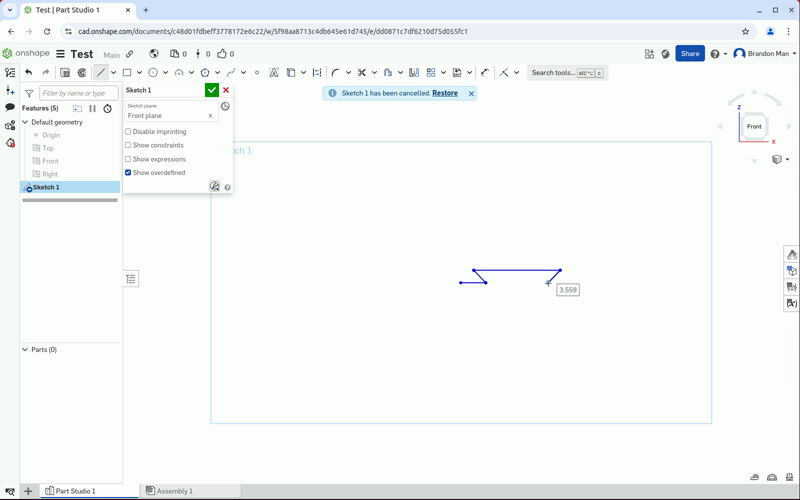
mouse_move(578, 282)
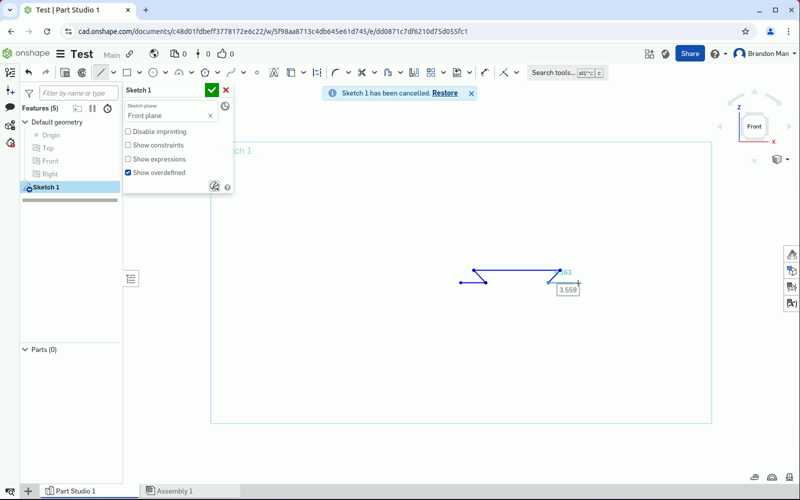
mouse_move(573, 282)
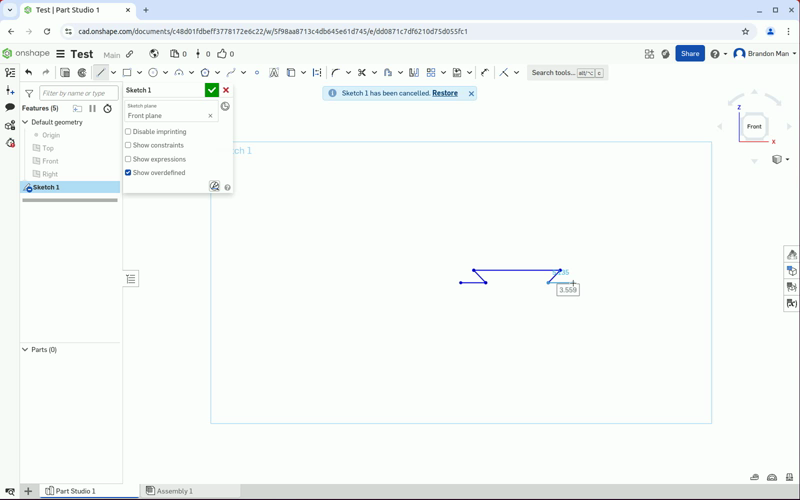
click(573, 282)
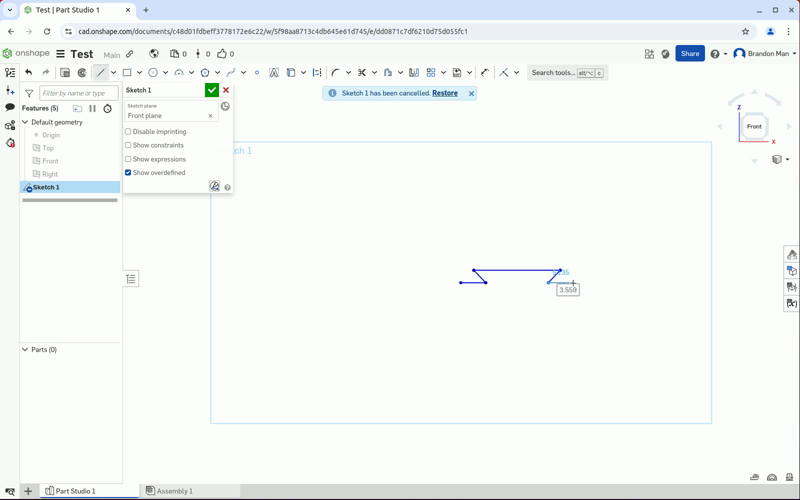
key_up(shift)
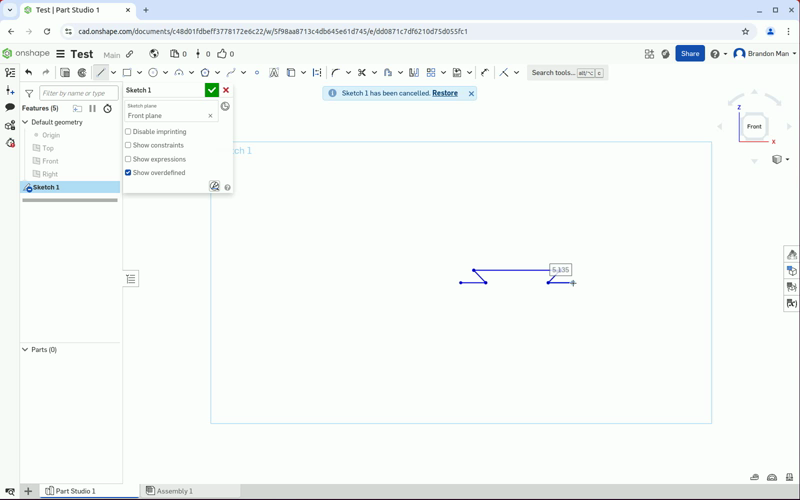
key_down(shift)
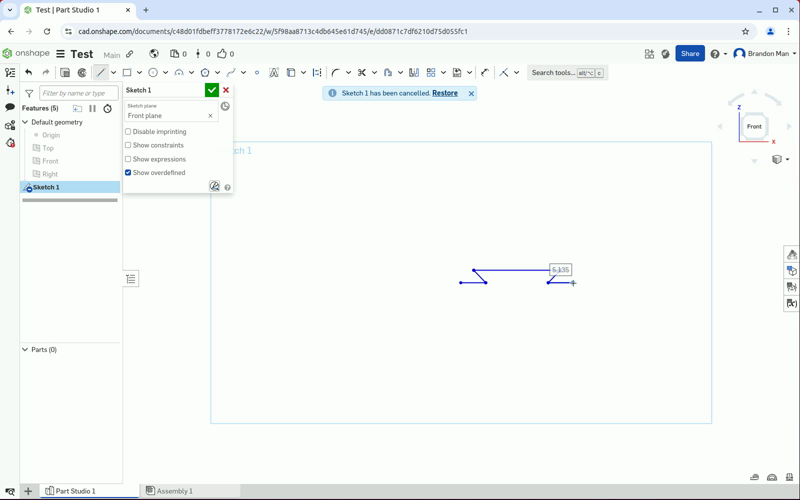
mouse_move(589, 282)
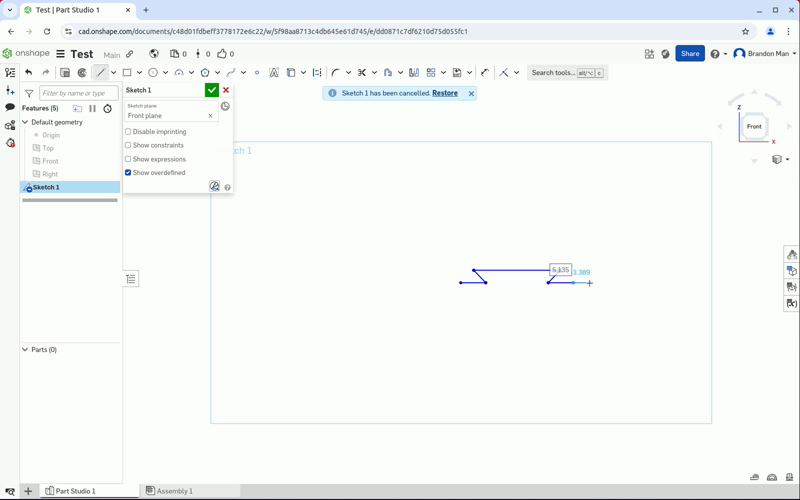
mouse_move(573, 258)
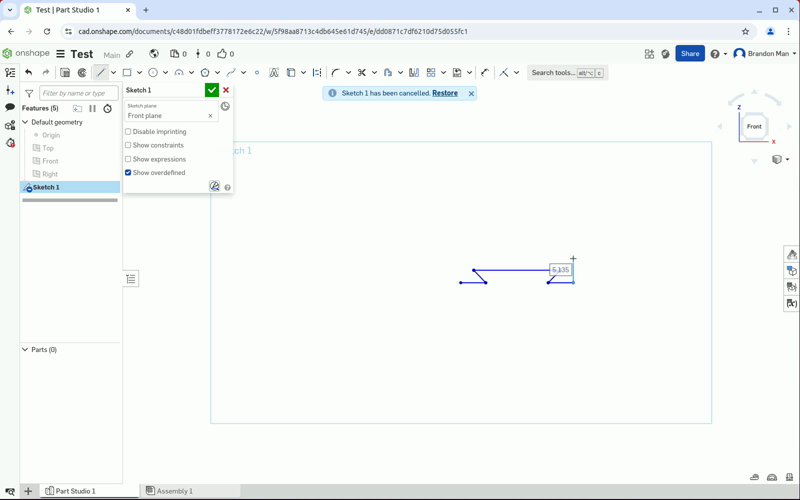
click(573, 258)
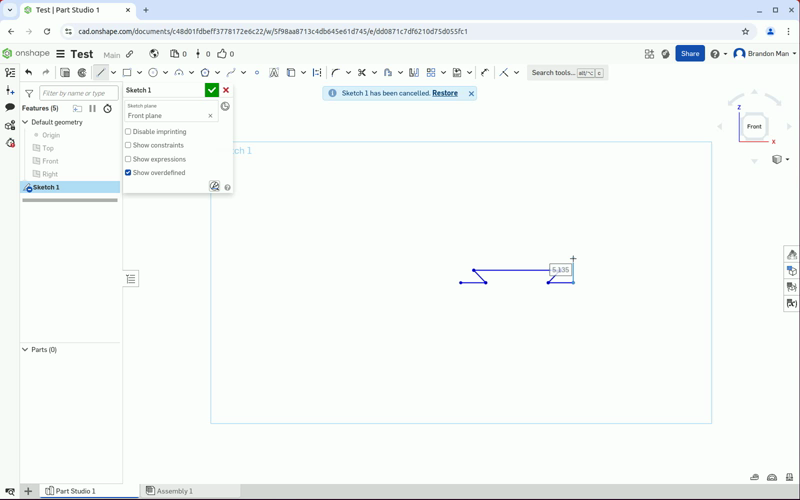
key_up(shift)
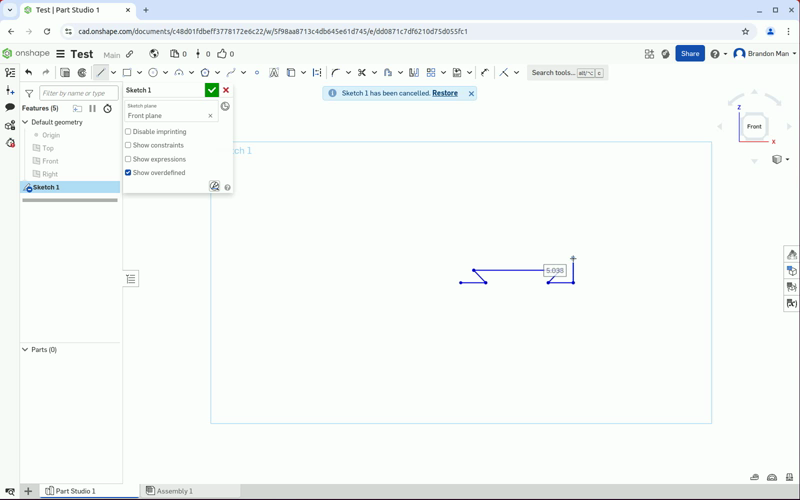
key_down(shift)
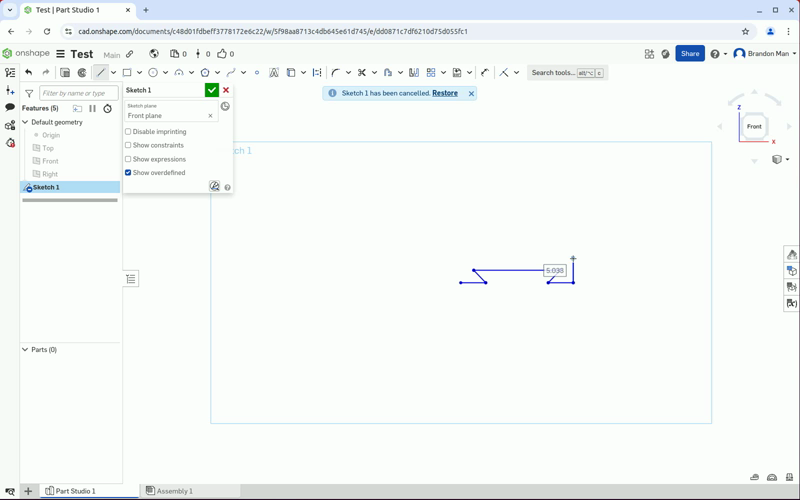
mouse_move(460, 258)
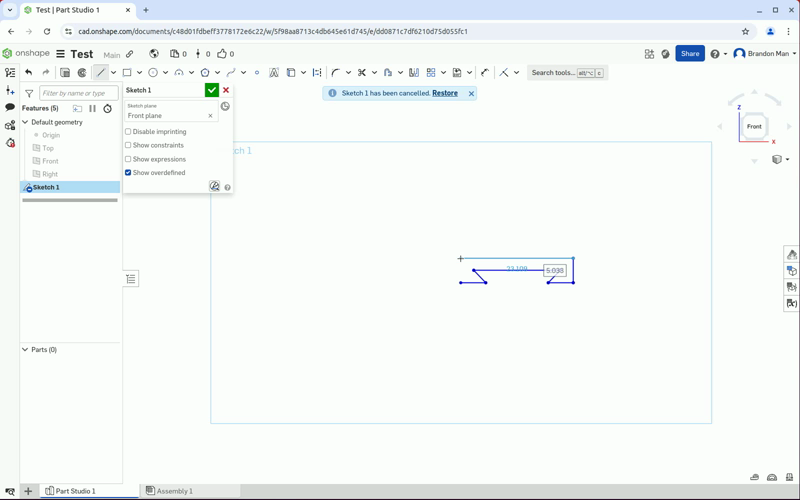
click(460, 258)
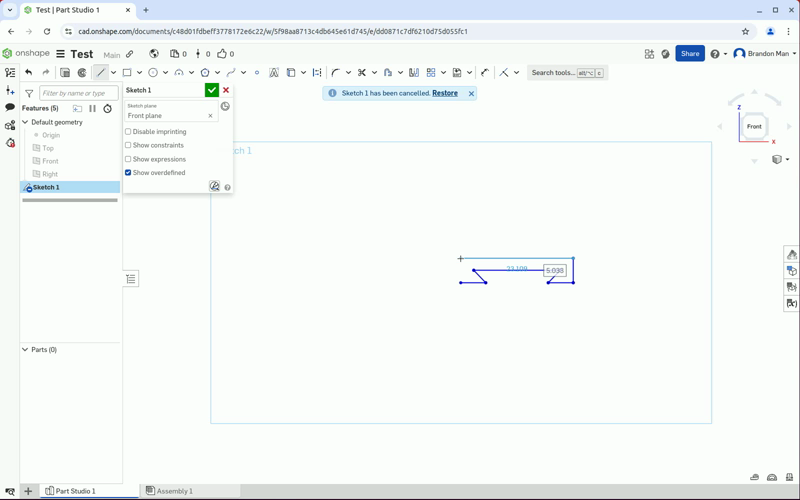
key_up(shift)
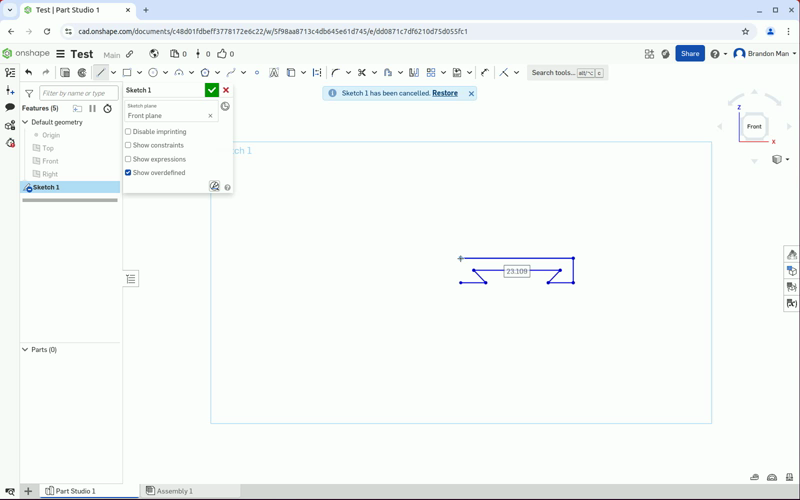
key_down(shift)
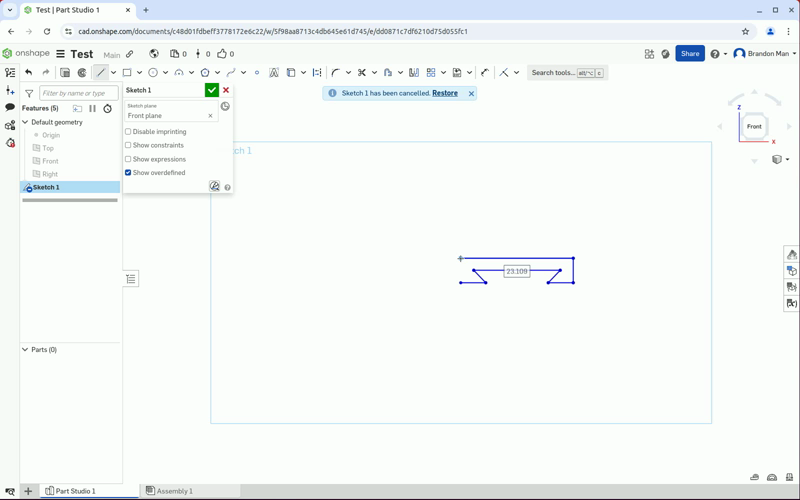
mouse_move(490, 258)
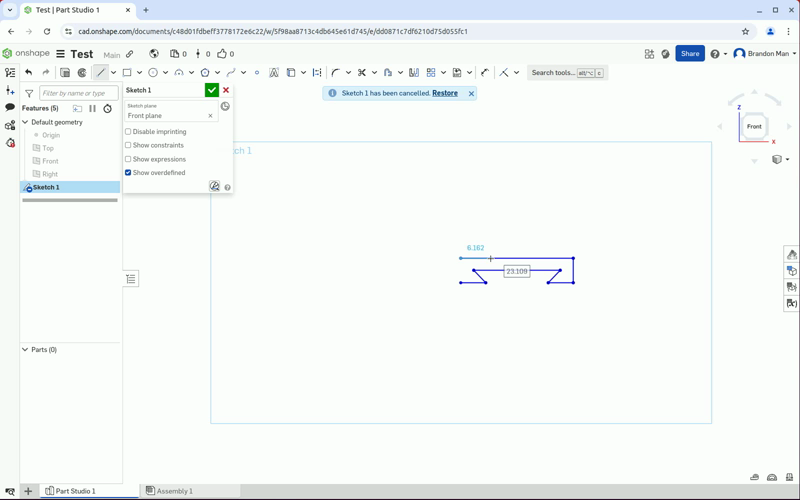
mouse_move(460, 270)
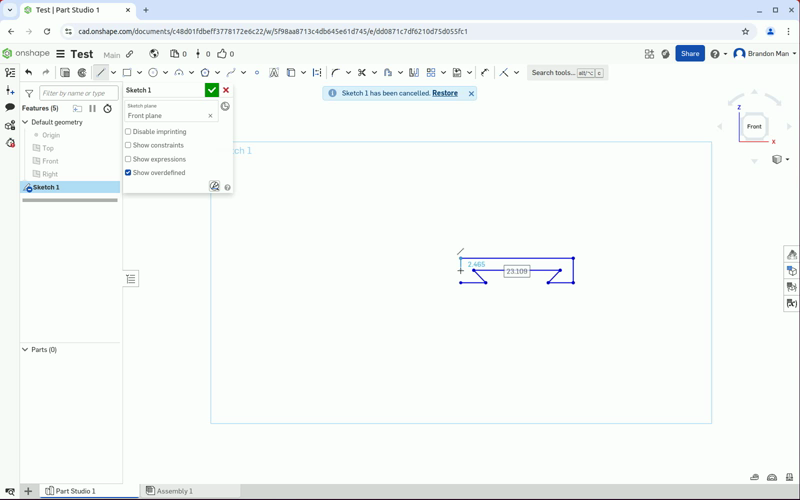
click(460, 270)
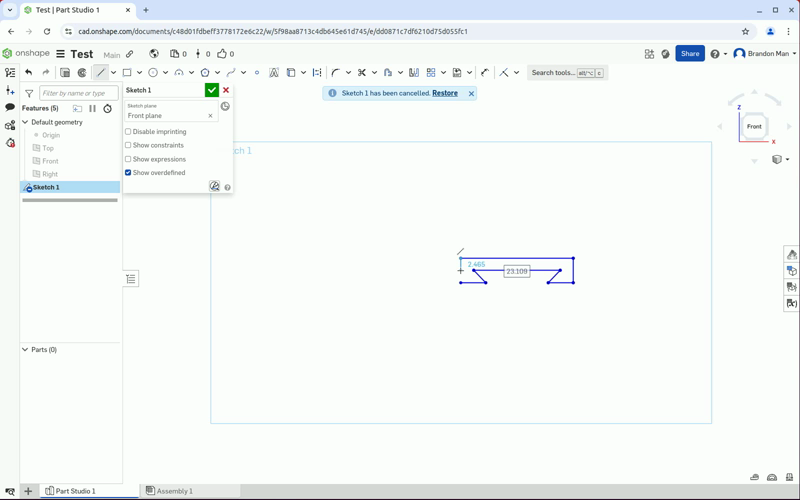
key_up(shift)
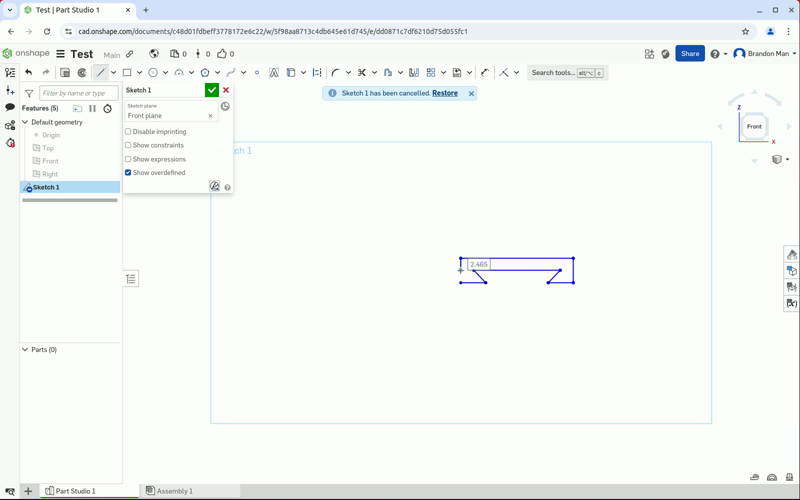
mouse_move(490, 270)
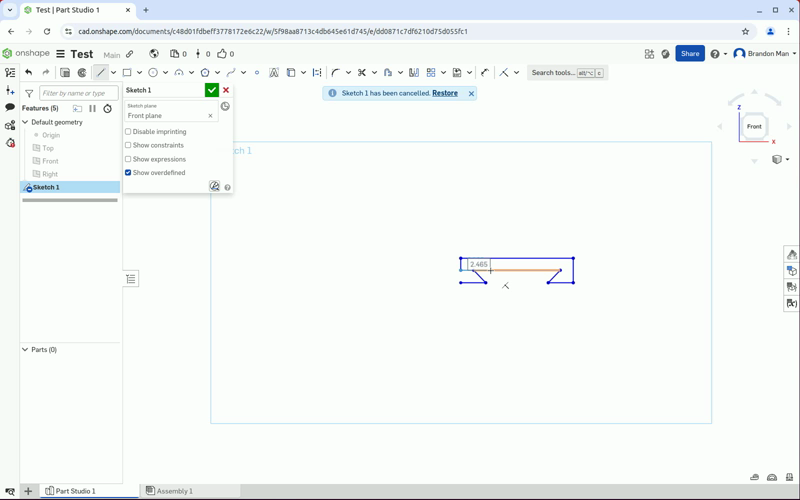
key_down(shift)
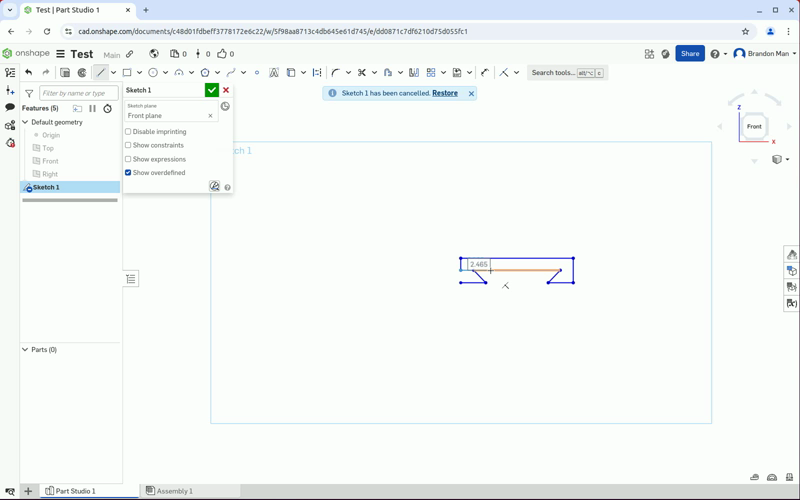
mouse_move(460, 282)
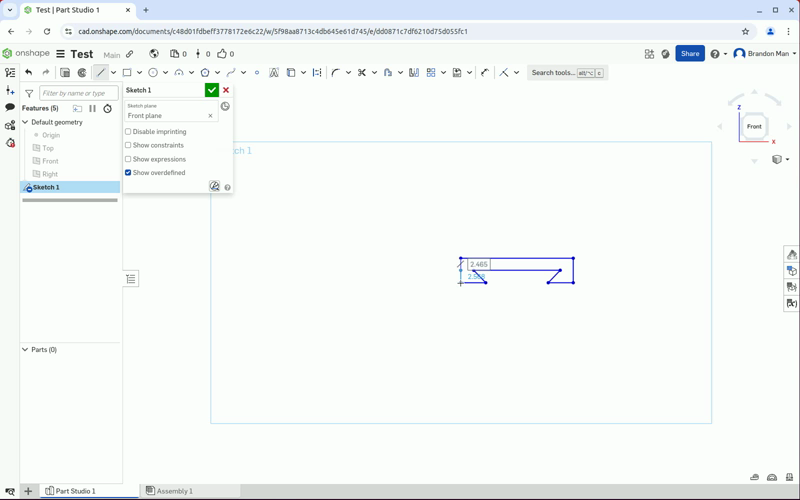
key_up(shift)
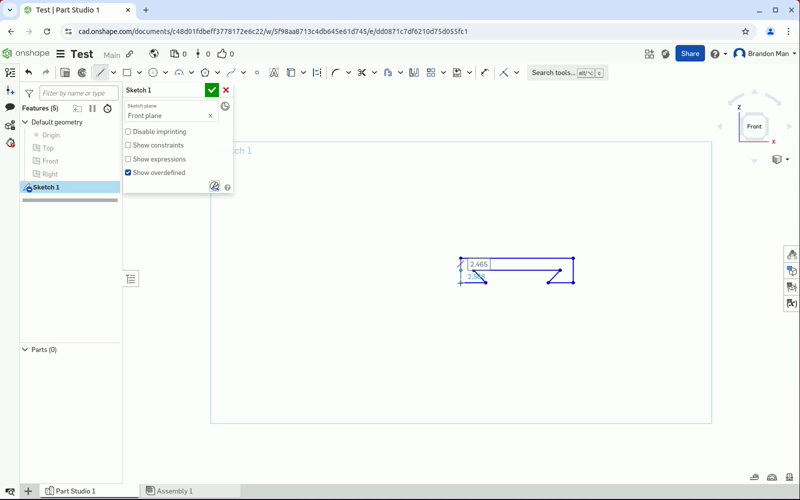
click(460, 282)
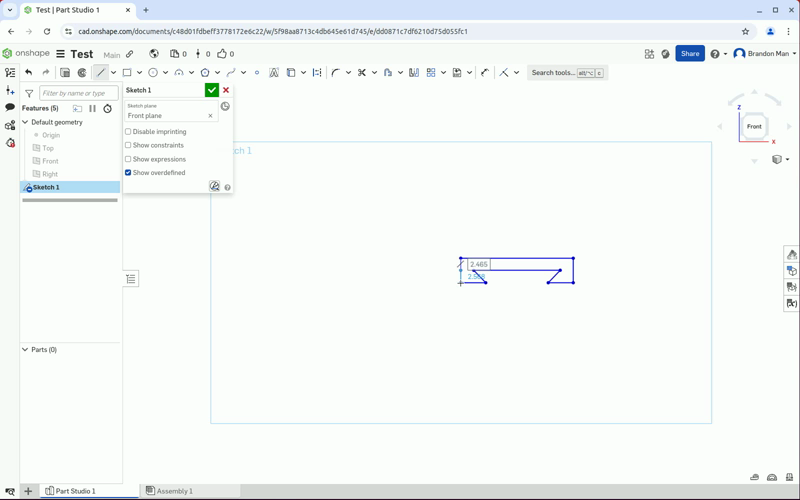
key(esc)
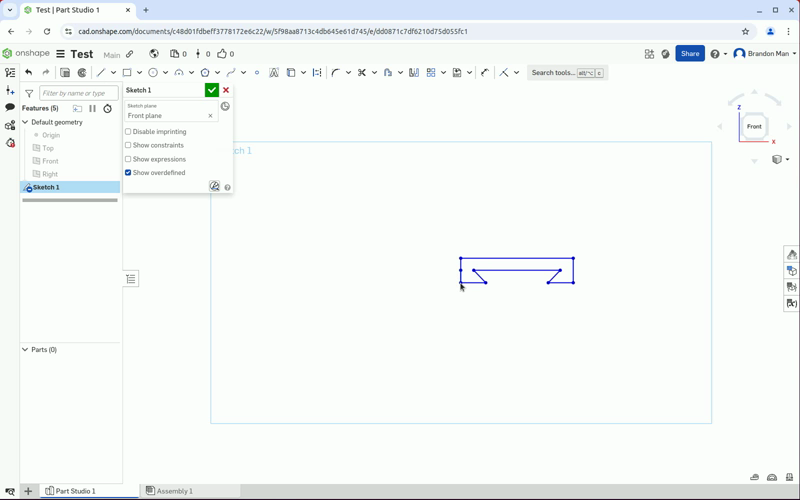
mouse_move(469, 262)
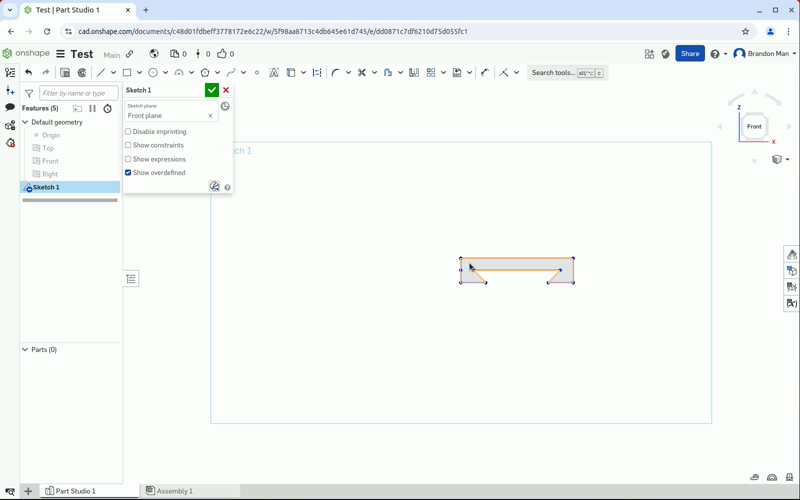
click(469, 262)
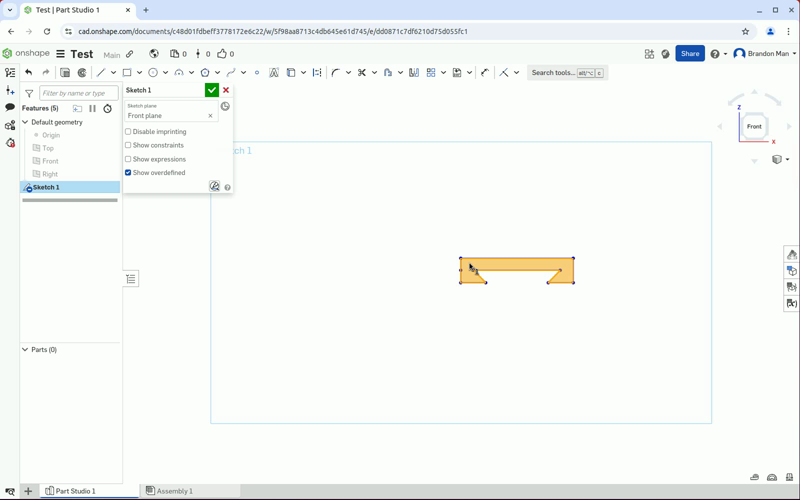
mouse_move(73, 352)
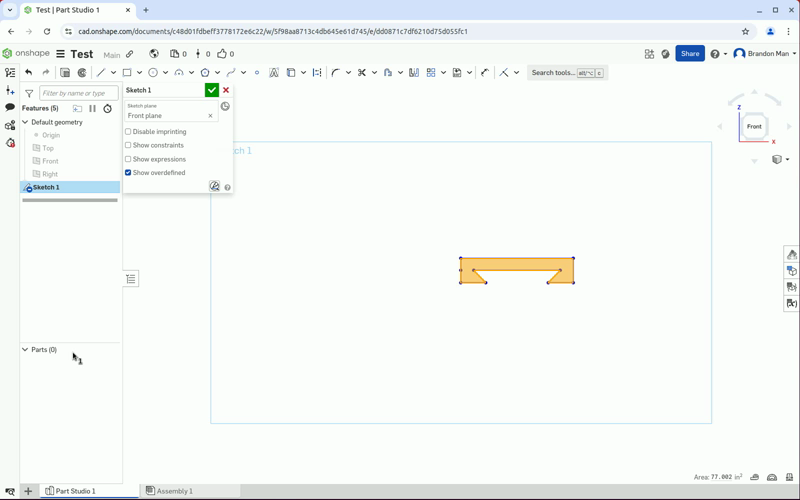
key(shift+y)
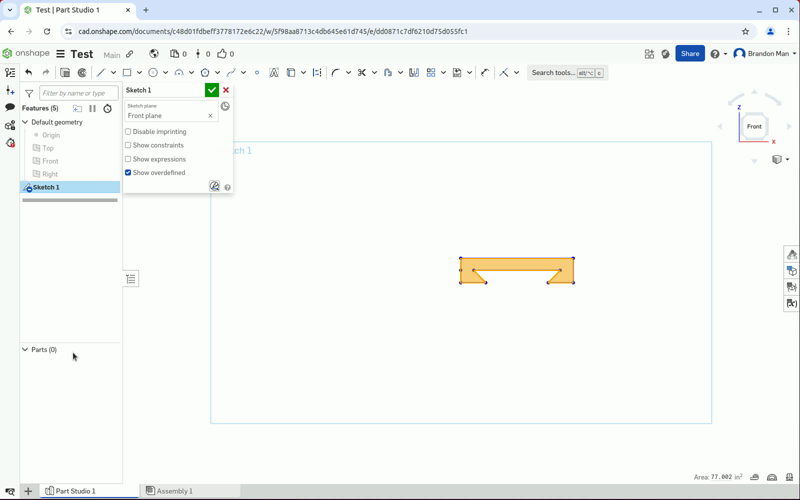
key(shift+e)
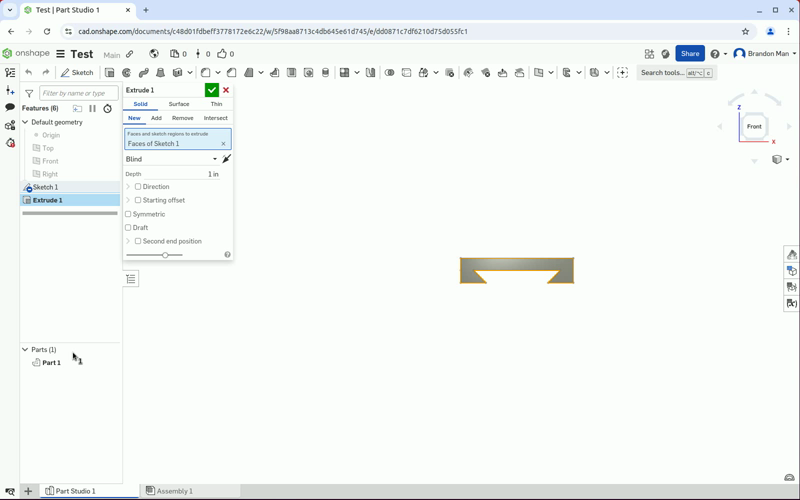
mouse_move(143, 106)
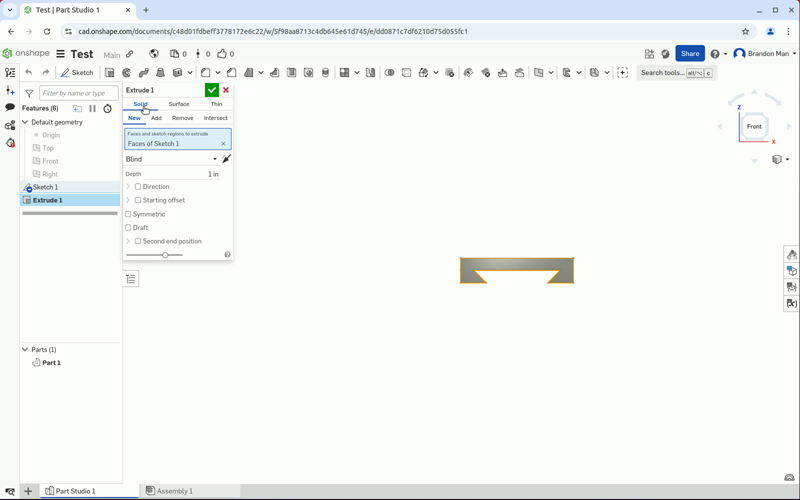
click(143, 106)
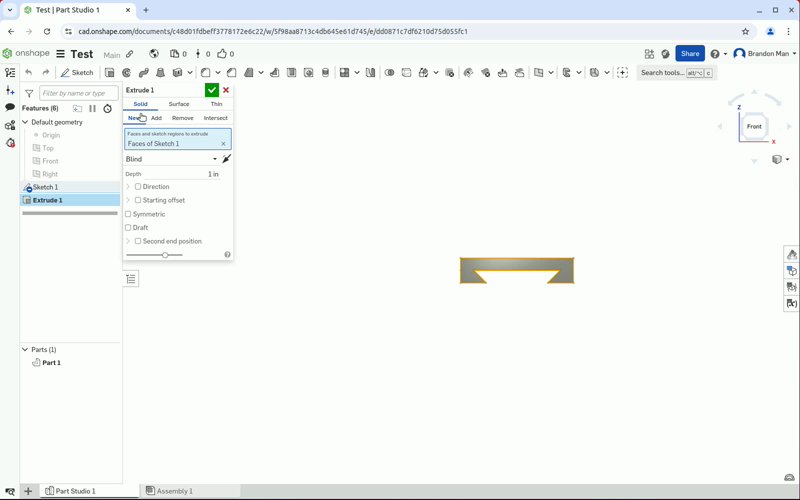
mouse_move(137, 120)
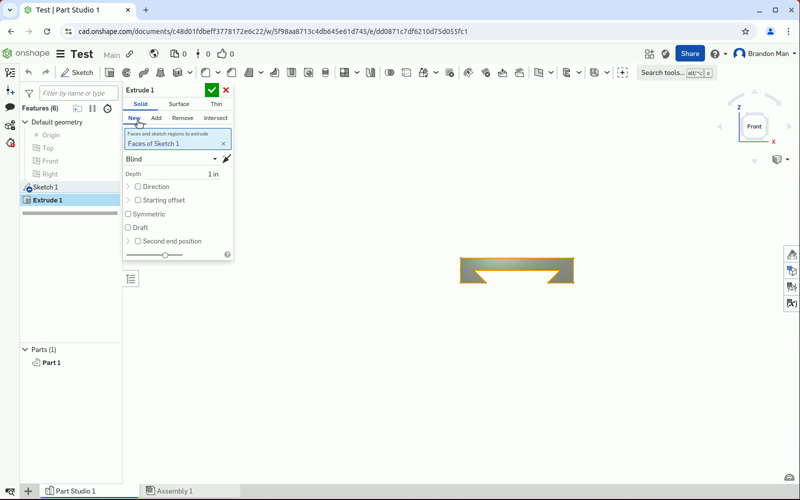
click(137, 120)
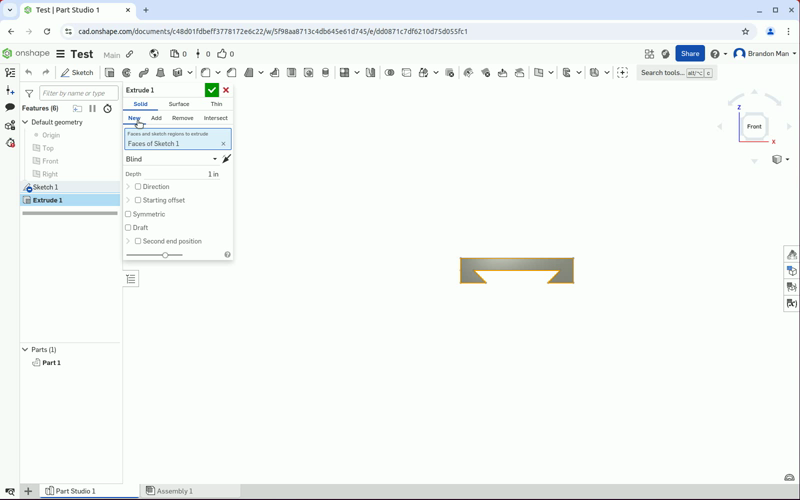
key(tab, 4)
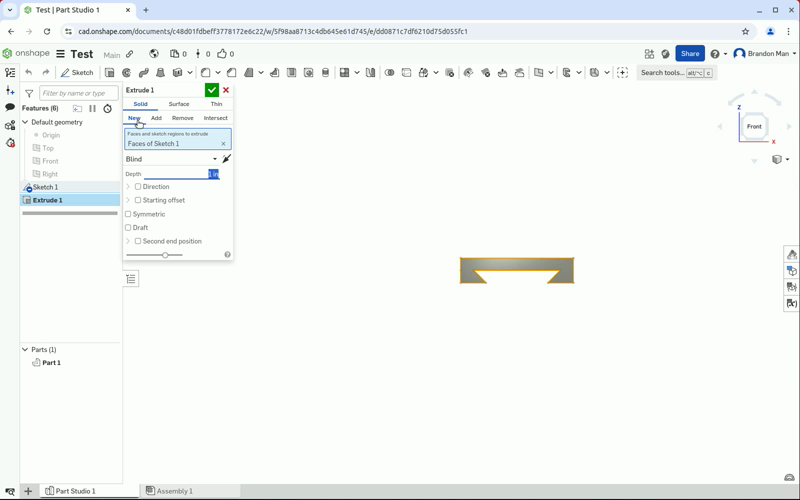
text(3.129)
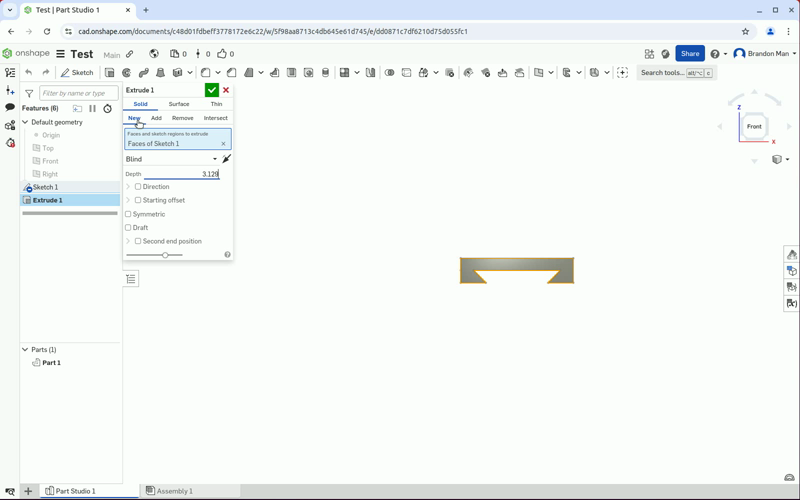
key(enter)
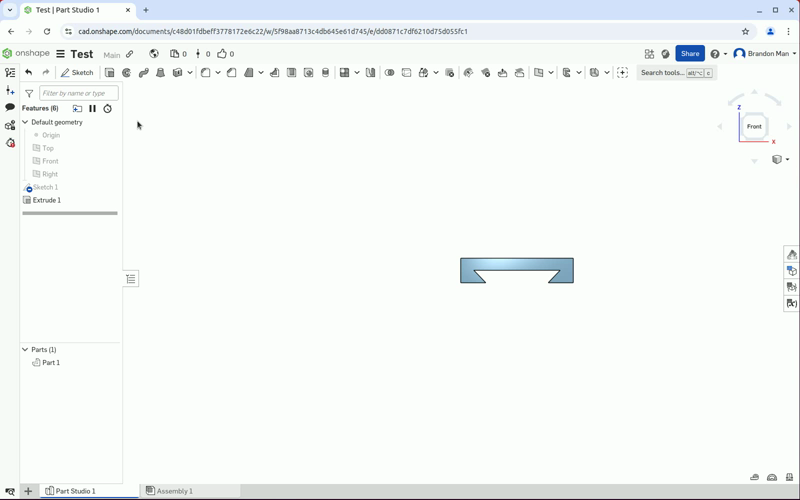
key(shift+h)
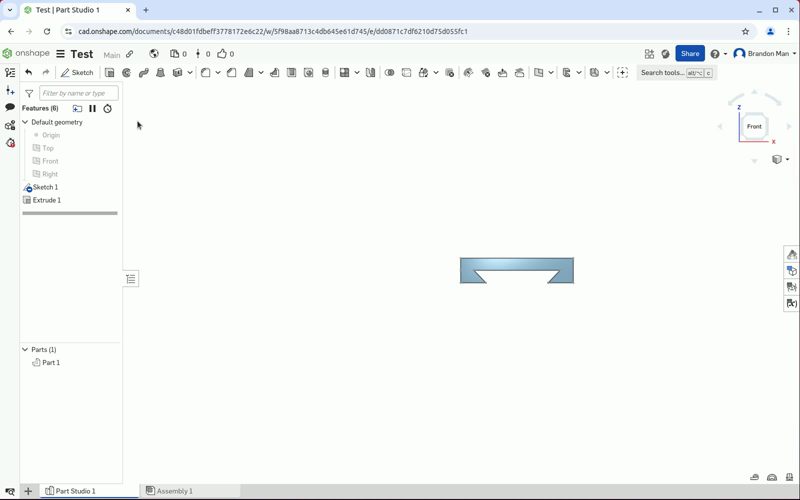
key(shift+h)
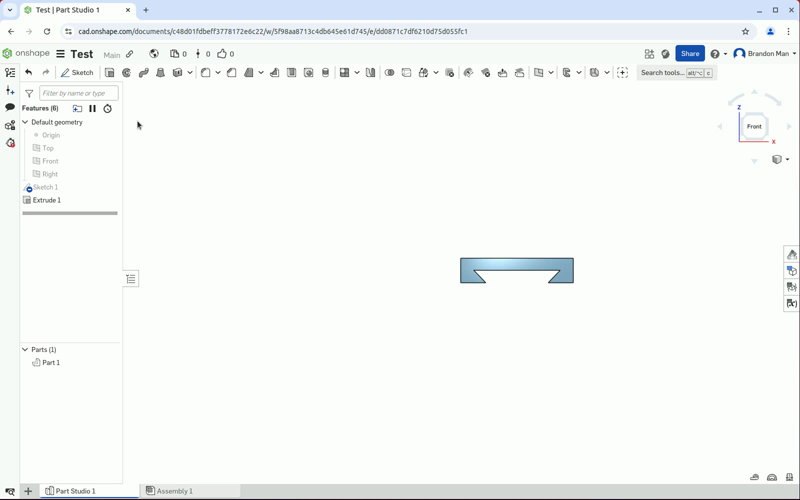
mouse_move(73, 189)
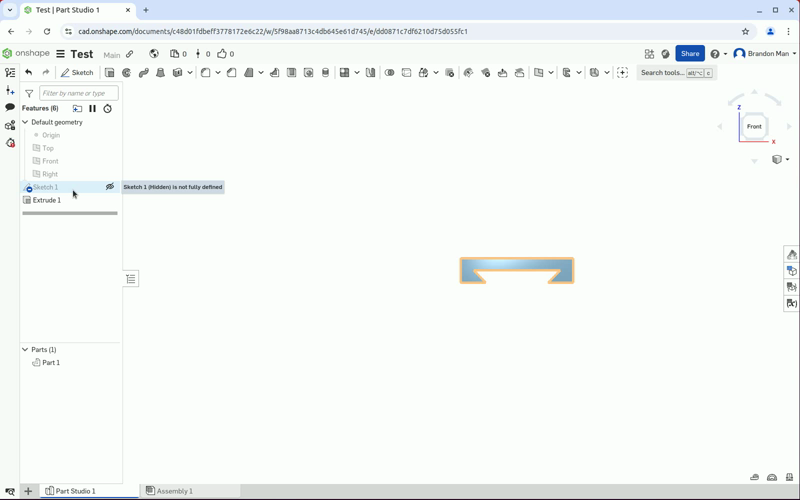
click(73, 189)
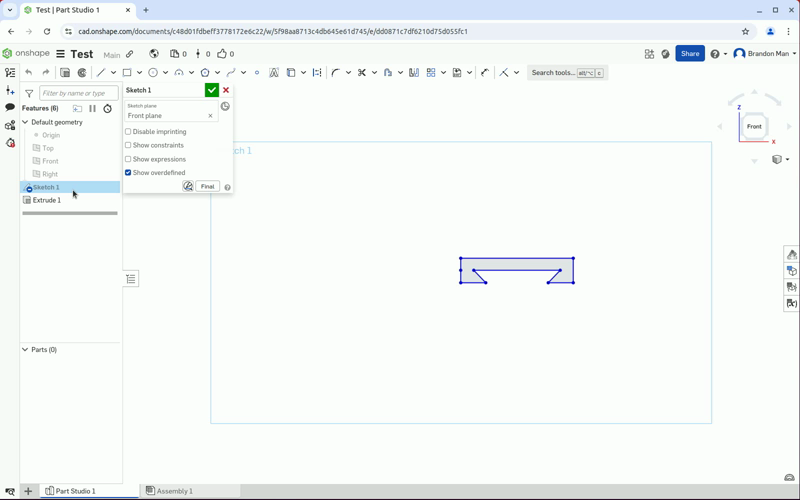
mouse_move(229, 92)
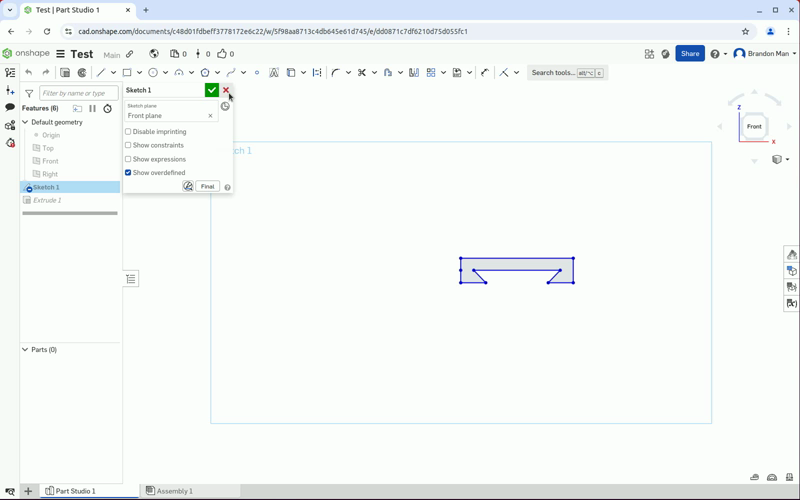
click(229, 92)
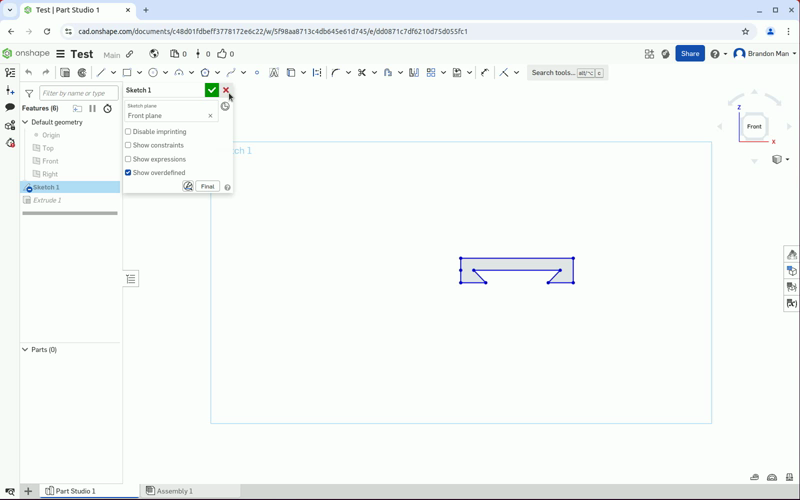
key(shift+s)
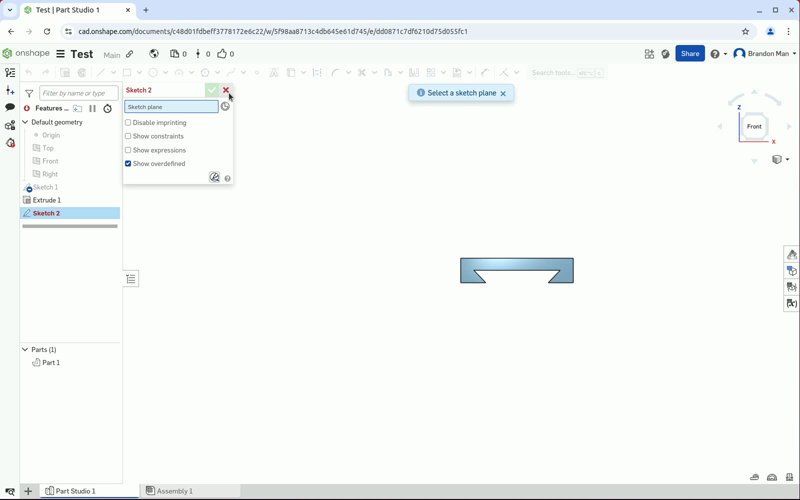
mouse_move(73, 163)
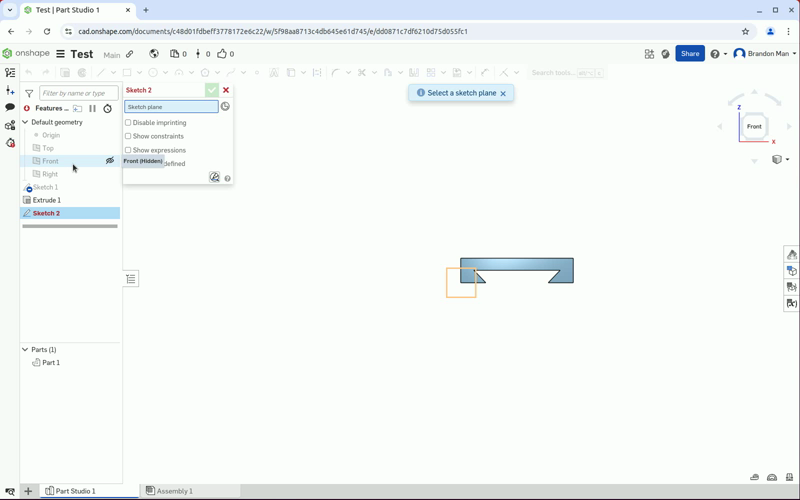
click(73, 163)
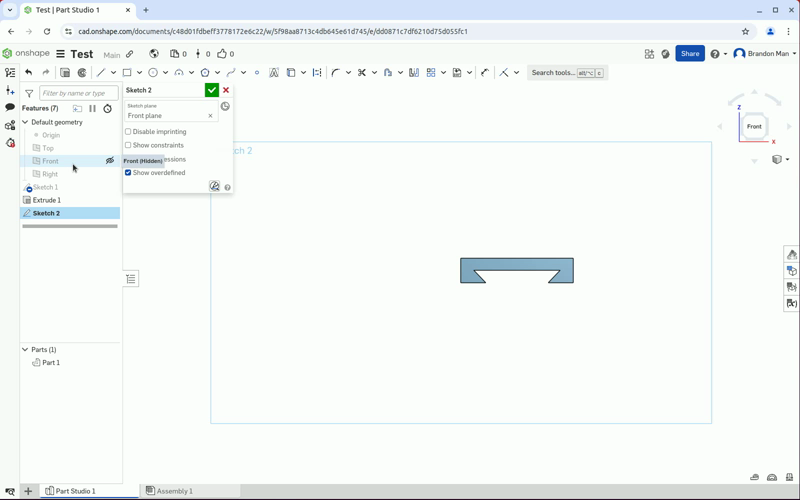
mouse_move(73, 352)
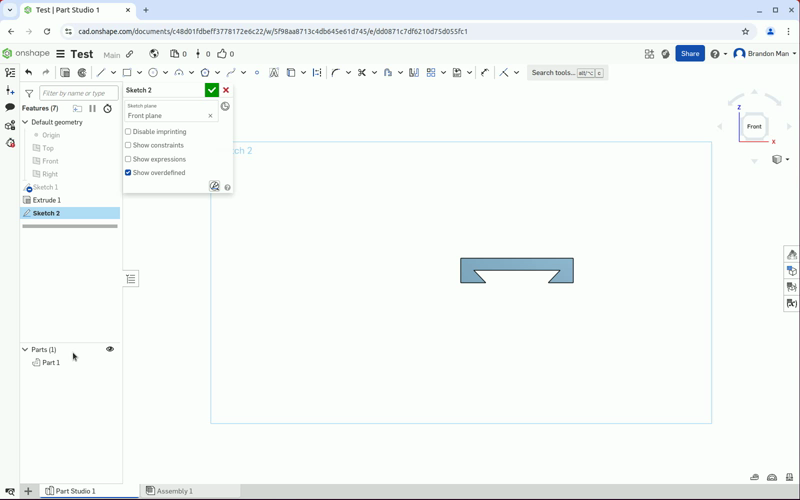
key(y)
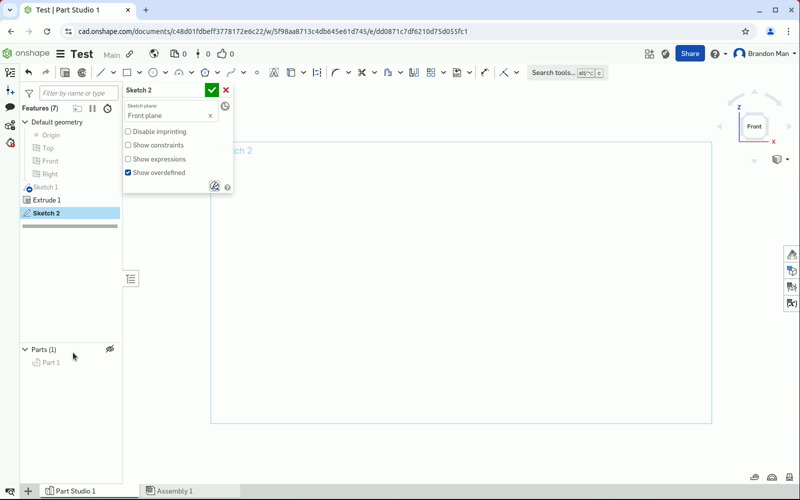
key(l)
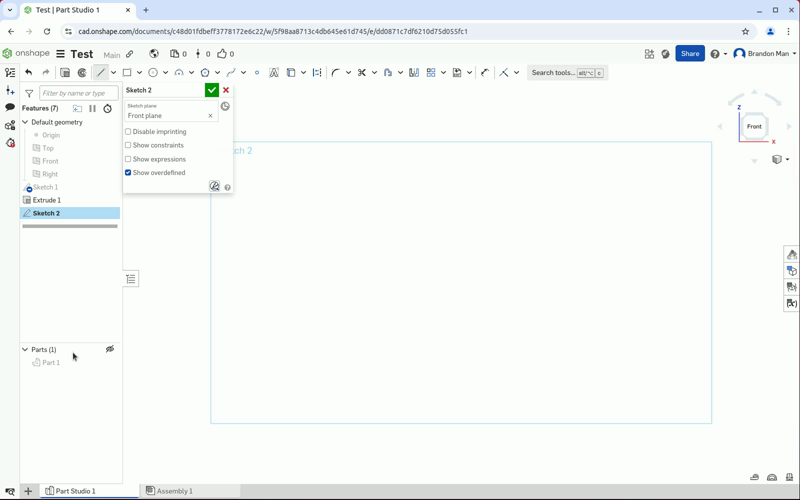
key_down(shift)
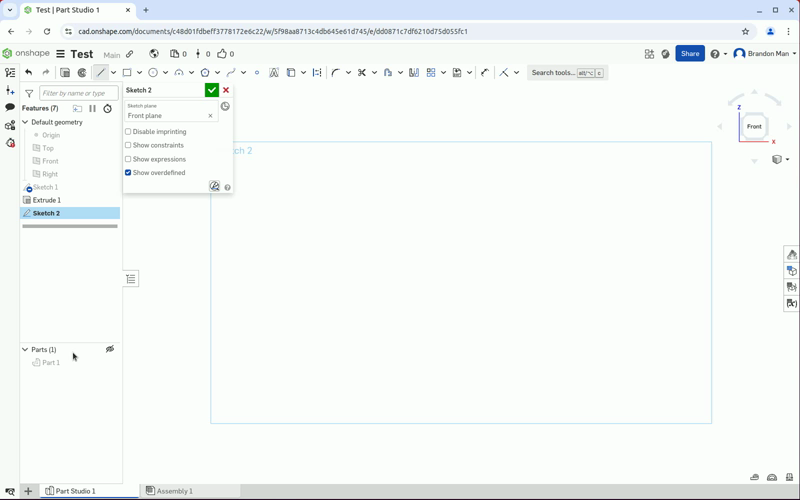
mouse_move(460, 258)
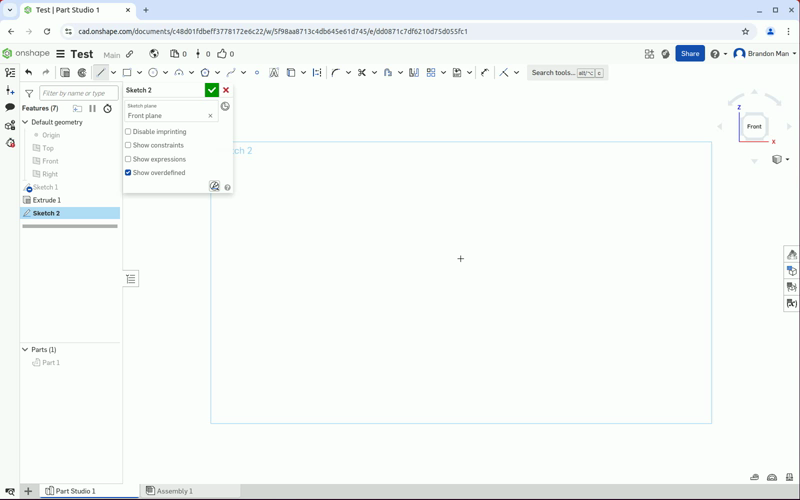
click(460, 258)
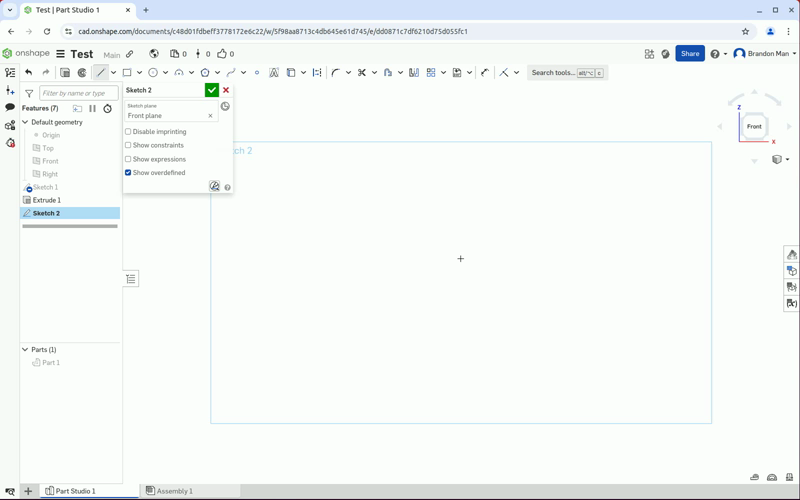
key_up(shift)
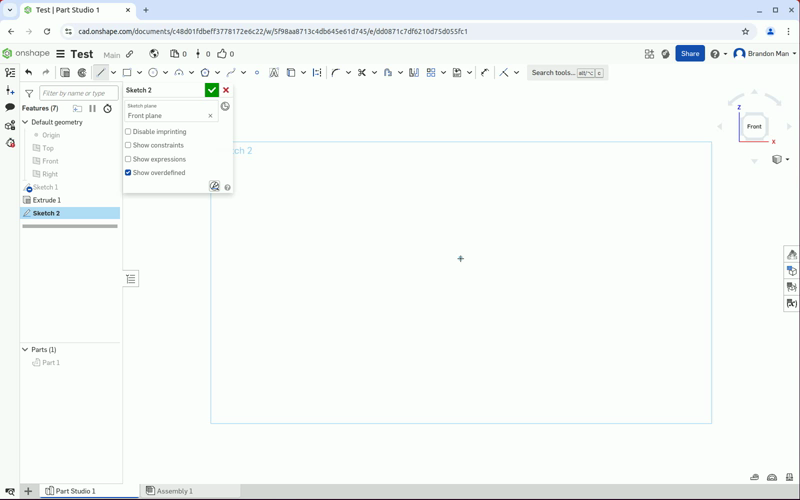
key_down(shift)
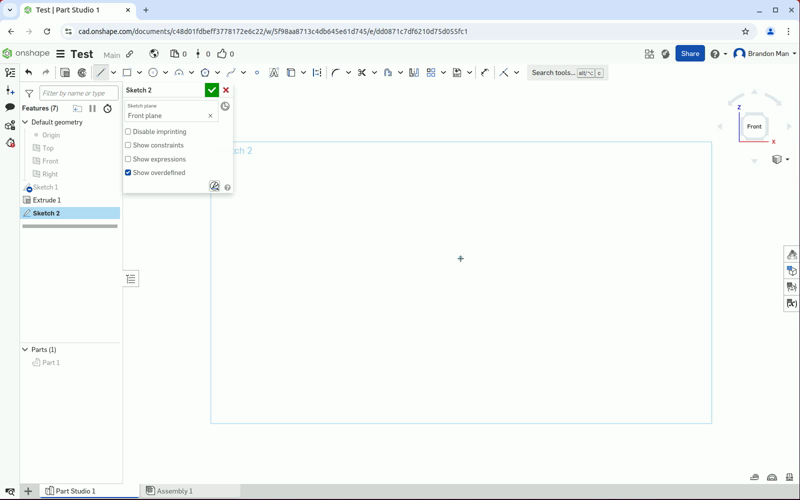
mouse_move(573, 258)
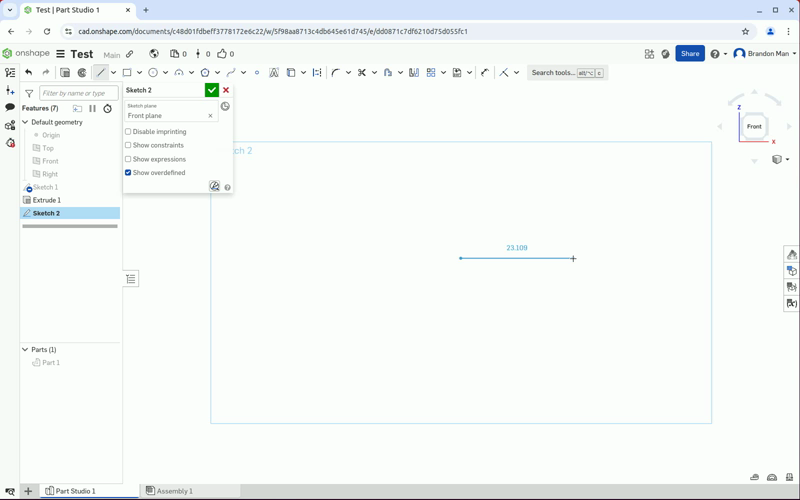
click(573, 258)
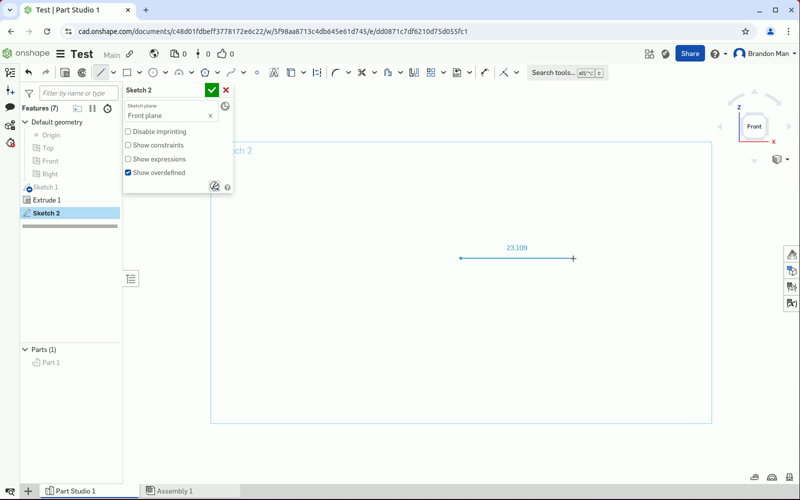
key_up(shift)
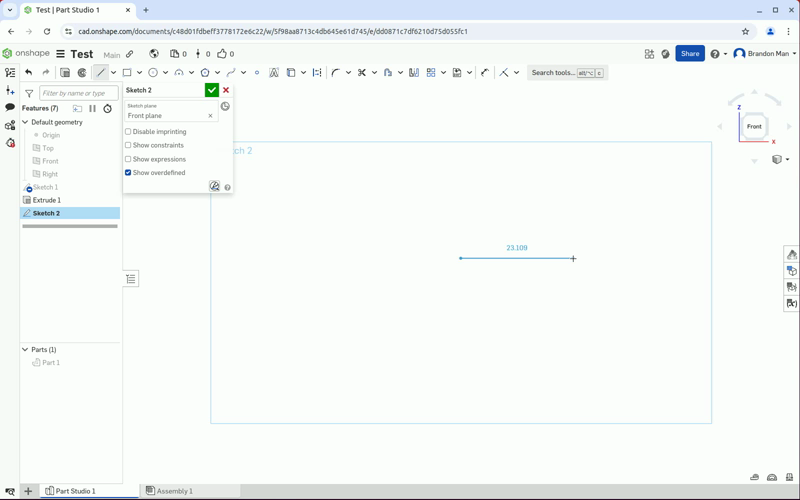
key_down(shift)
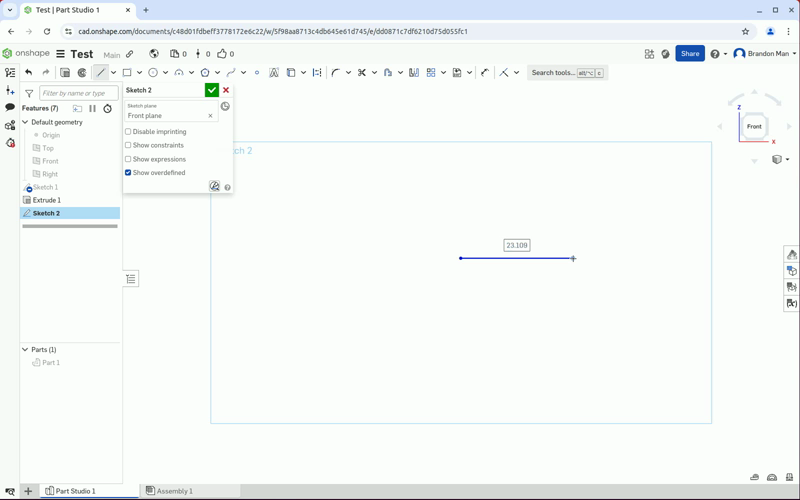
mouse_move(589, 258)
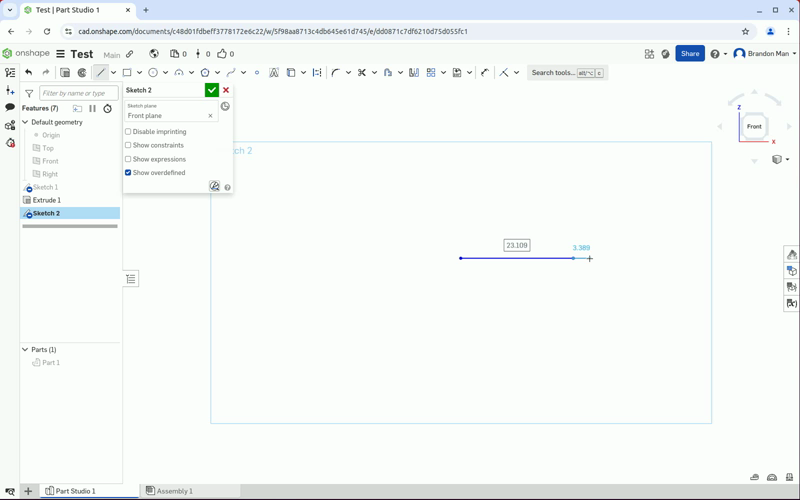
mouse_move(573, 245)
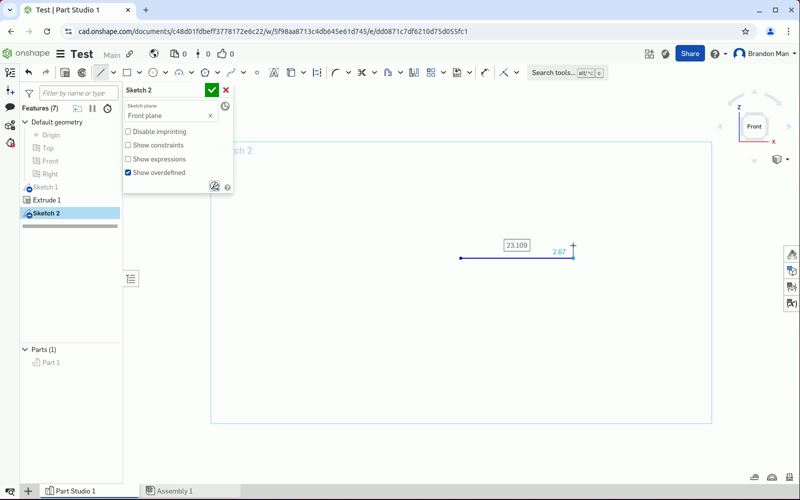
click(573, 245)
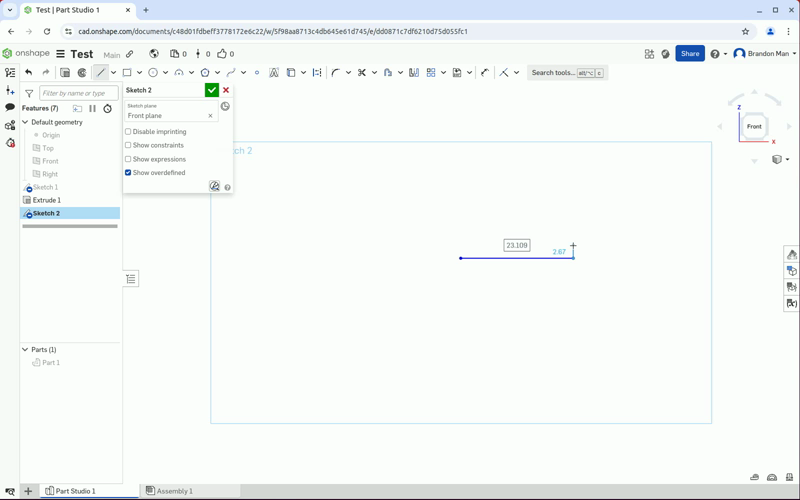
key_up(shift)
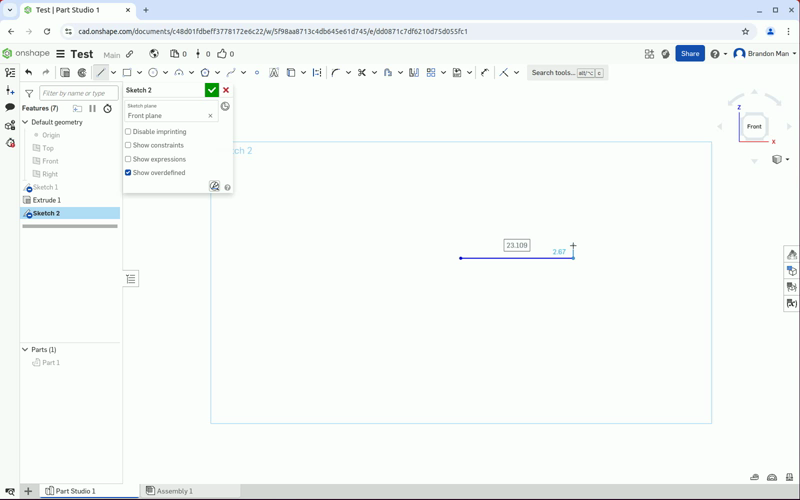
key_down(shift)
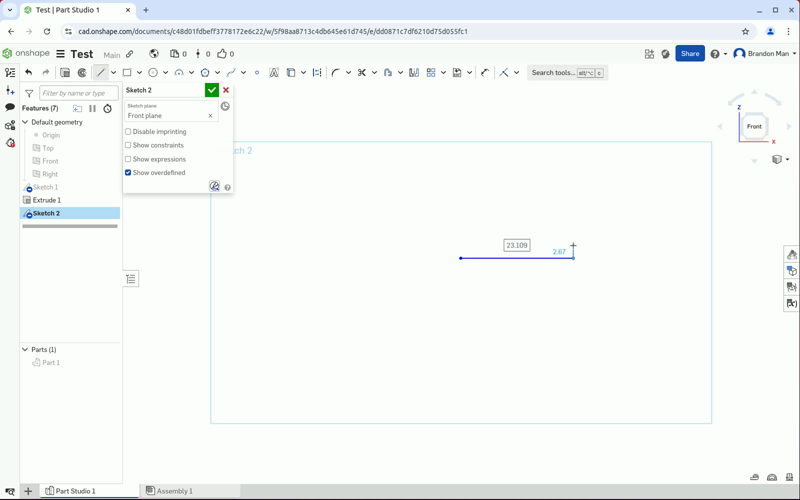
mouse_move(589, 245)
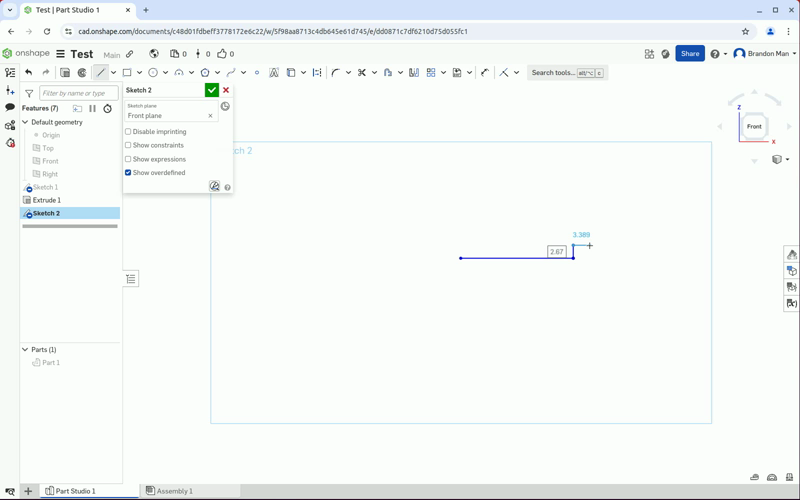
mouse_move(554, 228)
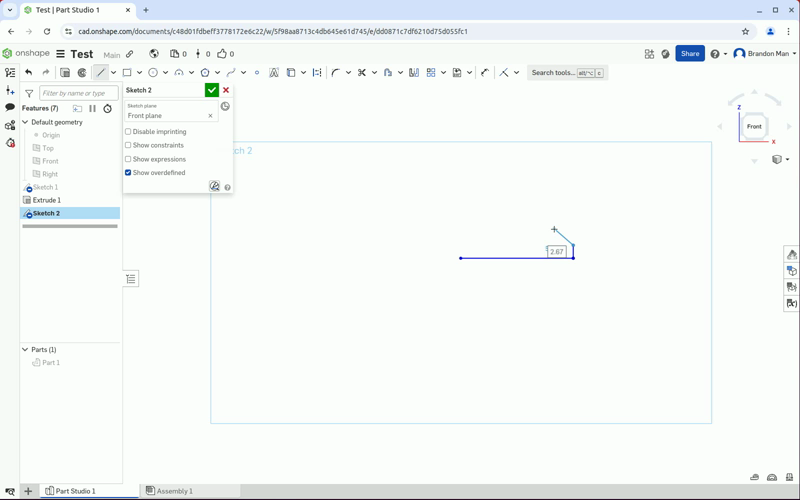
click(554, 228)
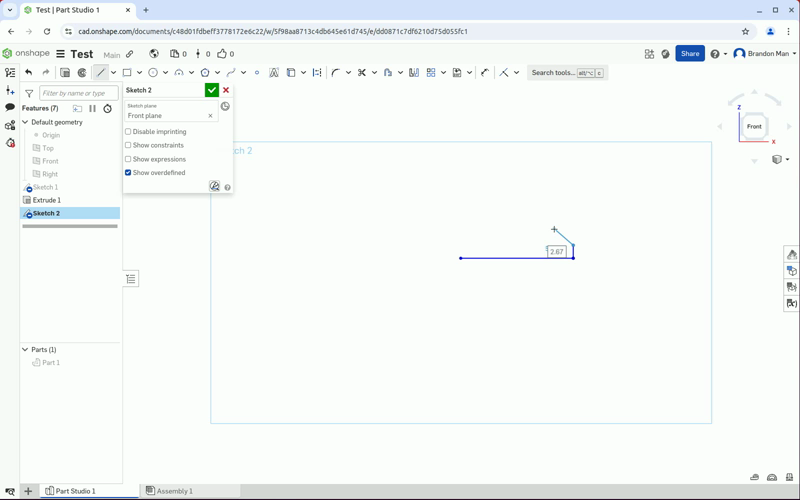
key_up(shift)
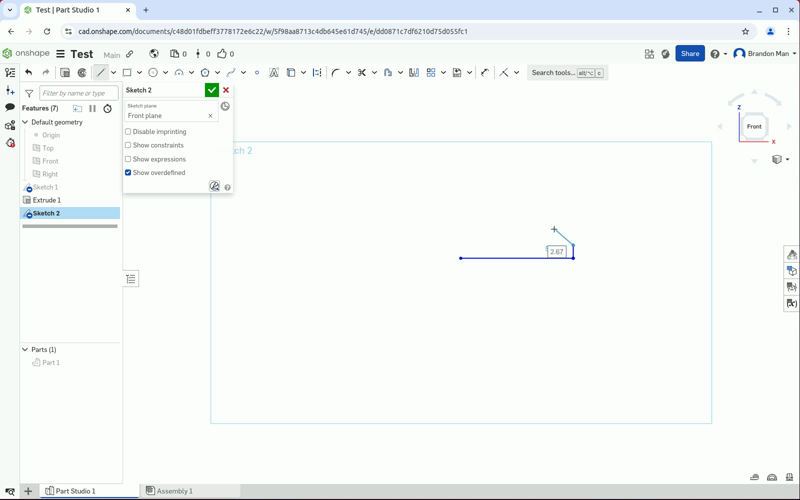
key_down(shift)
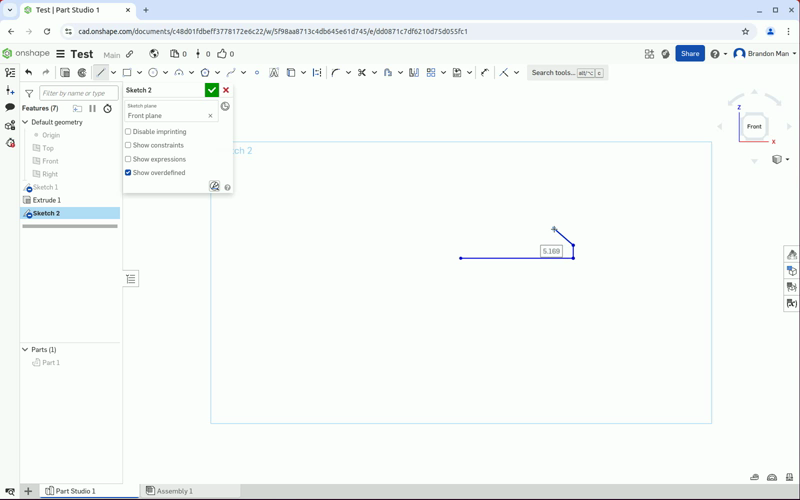
mouse_move(479, 228)
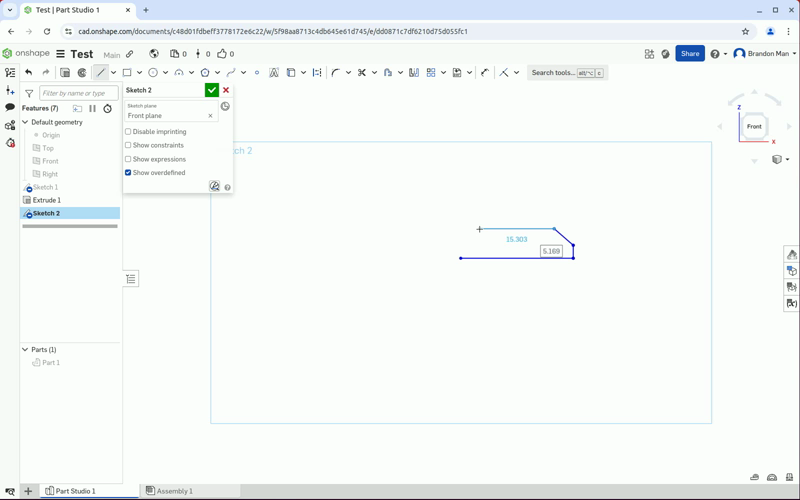
click(479, 228)
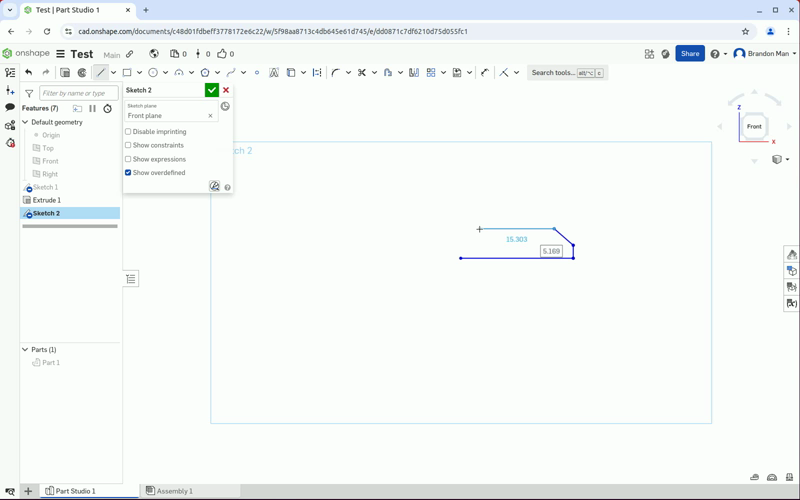
key_up(shift)
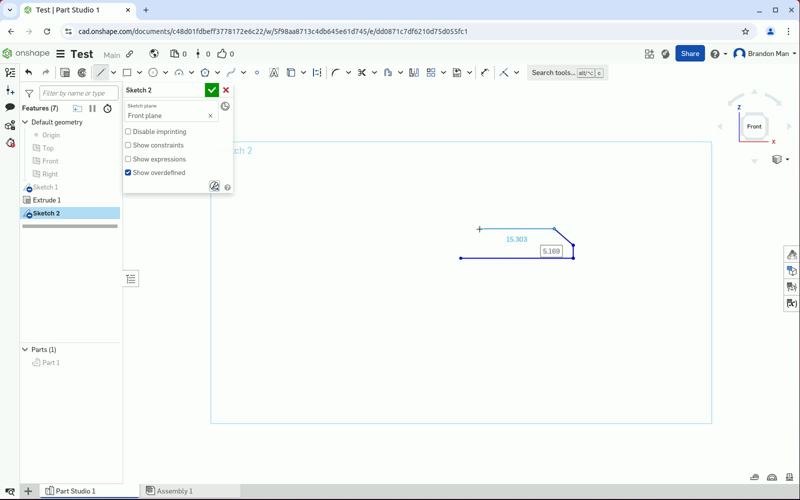
key_down(shift)
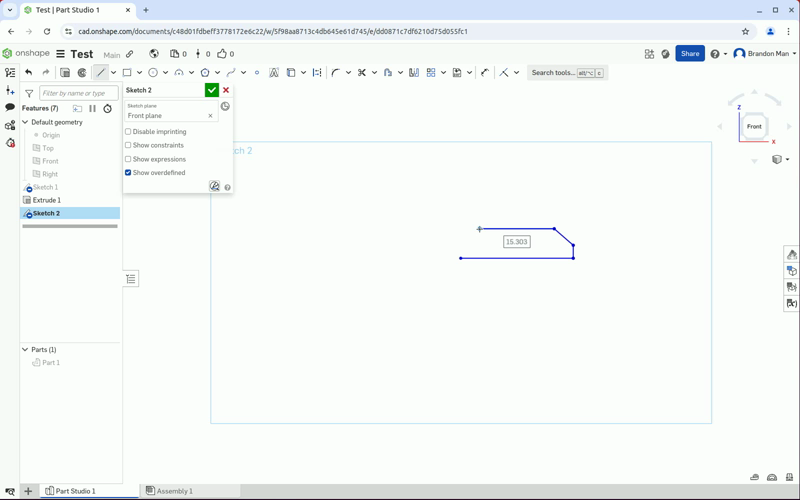
mouse_move(509, 228)
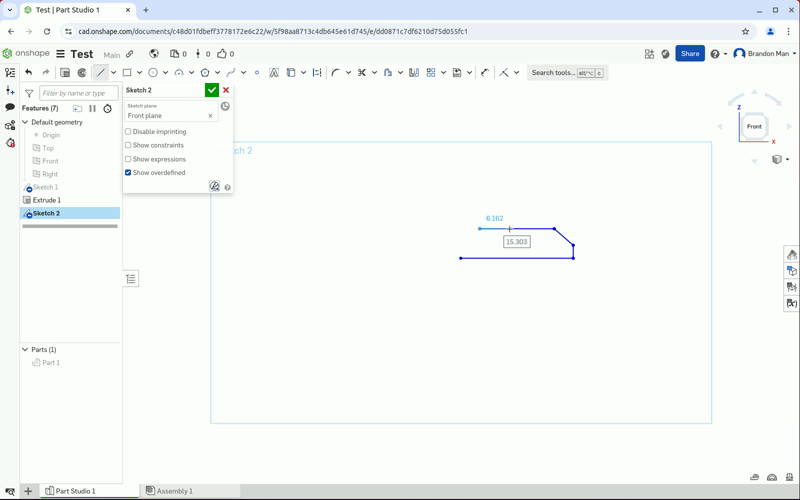
mouse_move(460, 245)
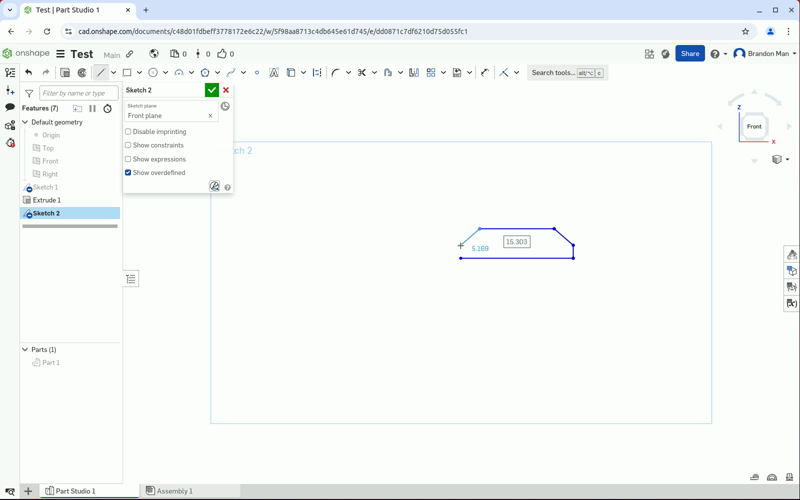
click(460, 245)
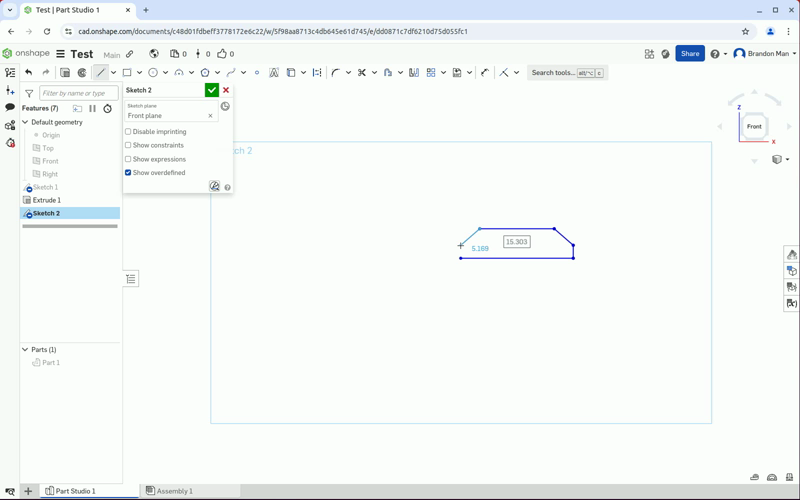
key_up(shift)
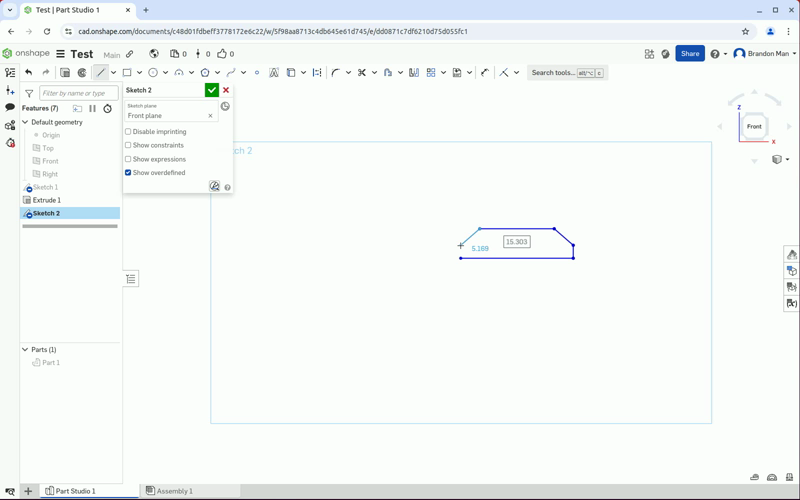
mouse_move(490, 245)
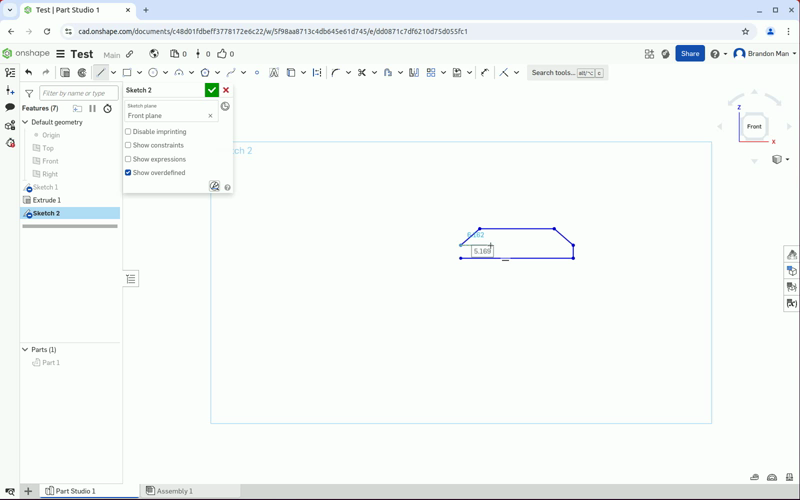
key_down(shift)
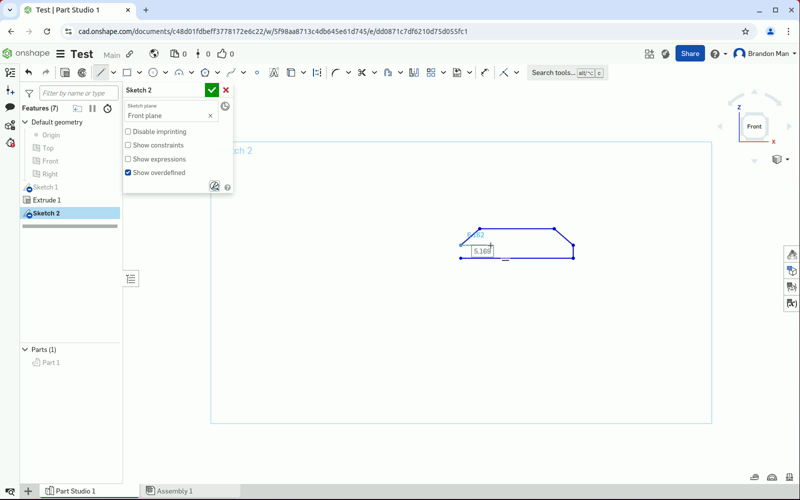
mouse_move(460, 258)
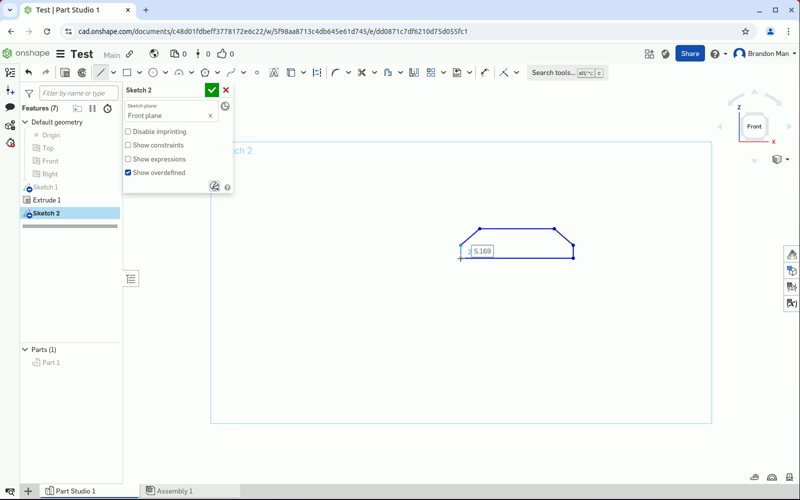
key_up(shift)
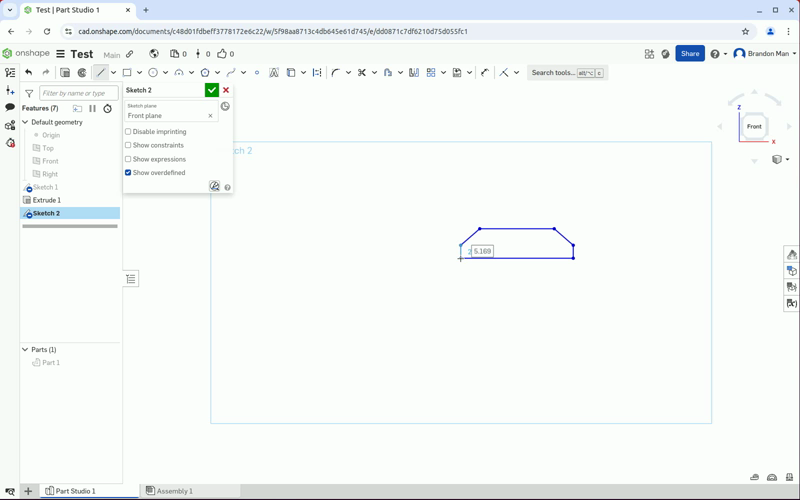
click(460, 258)
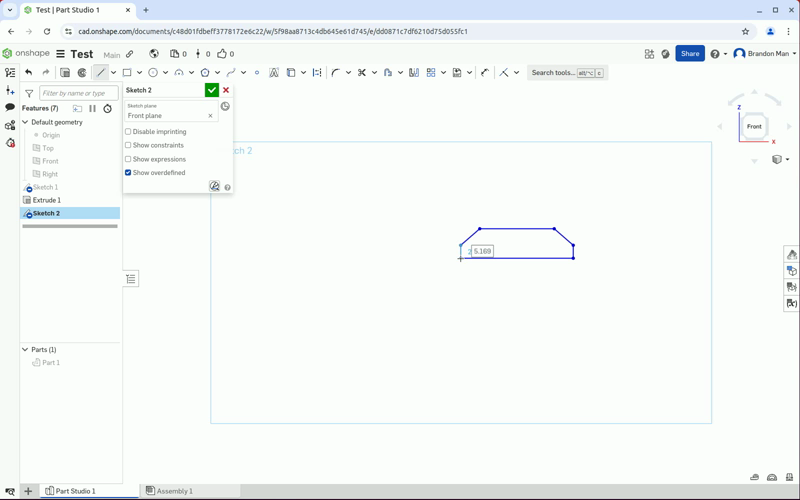
key(esc)
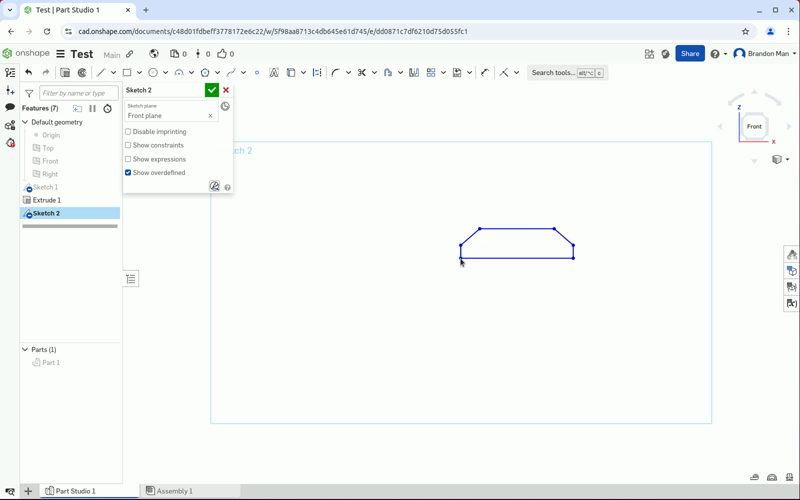
mouse_move(529, 249)
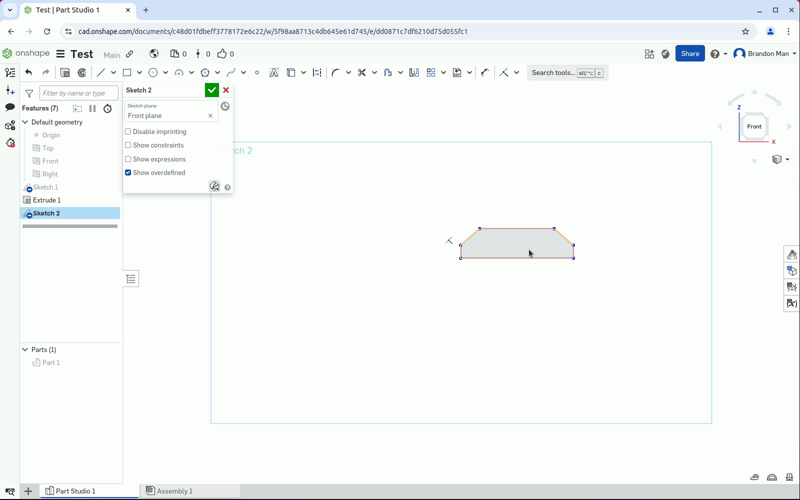
click(529, 249)
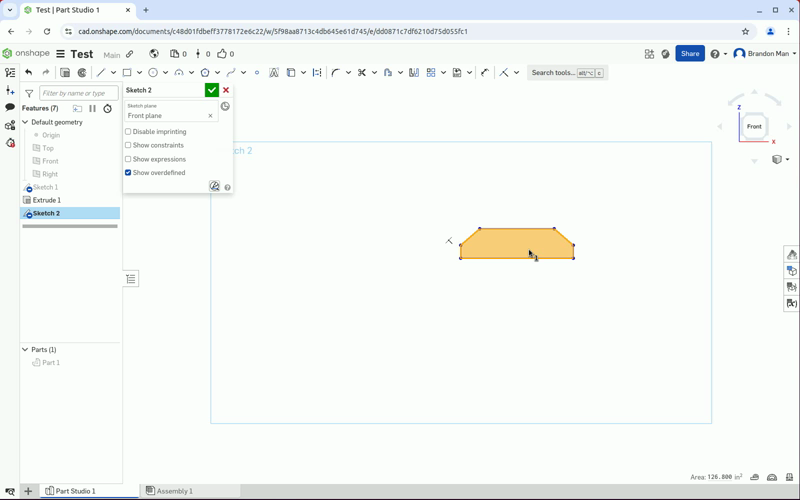
mouse_move(73, 352)
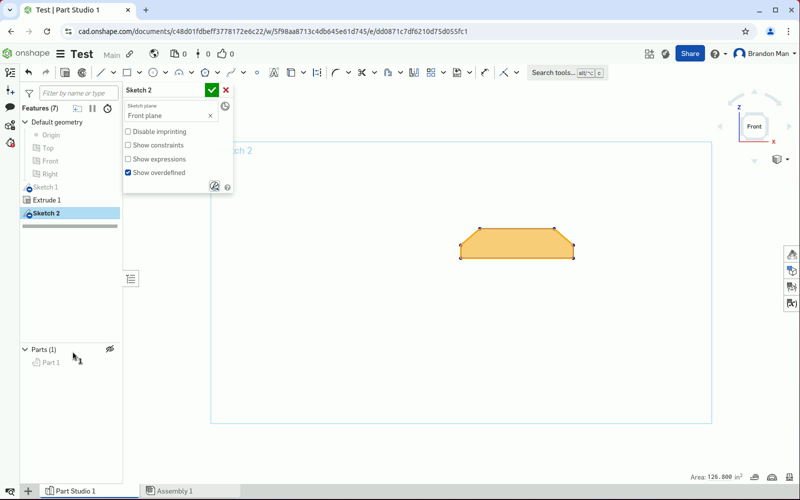
key(shift+y)
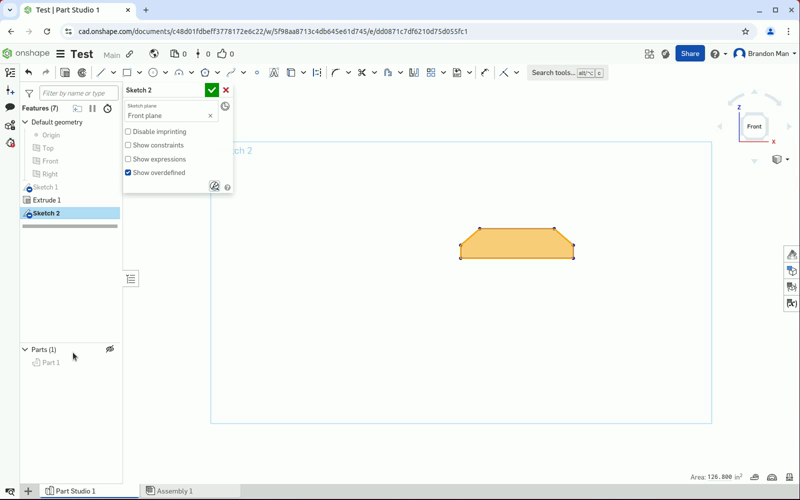
key(shift+e)
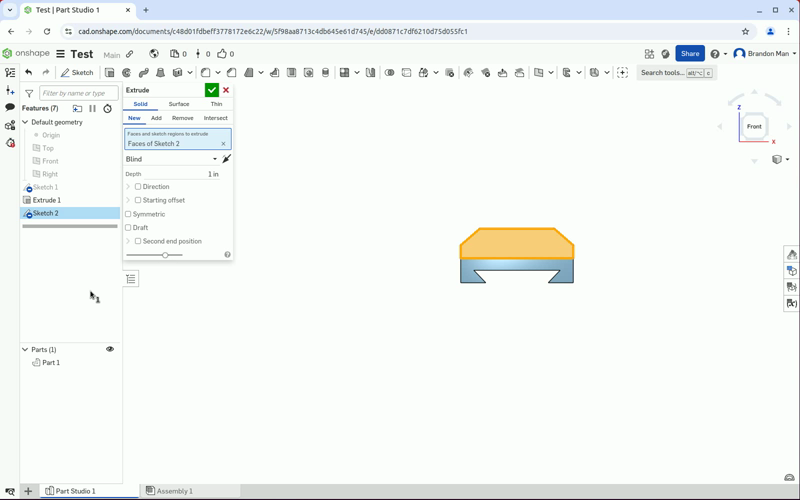
mouse_move(143, 106)
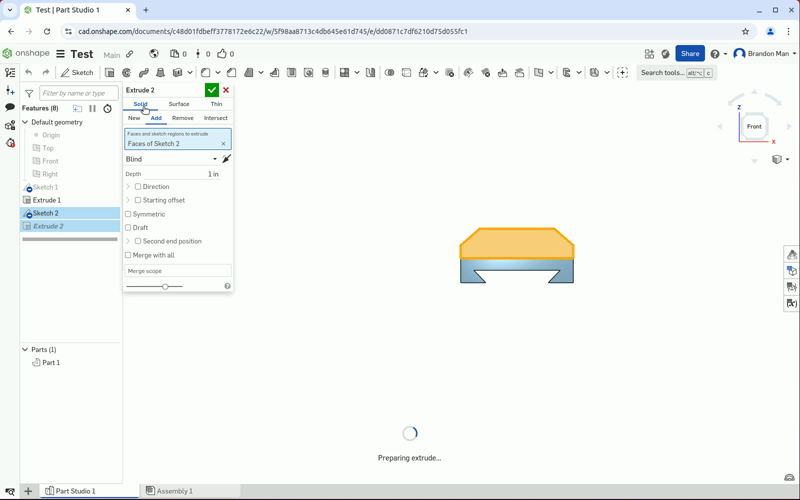
click(143, 106)
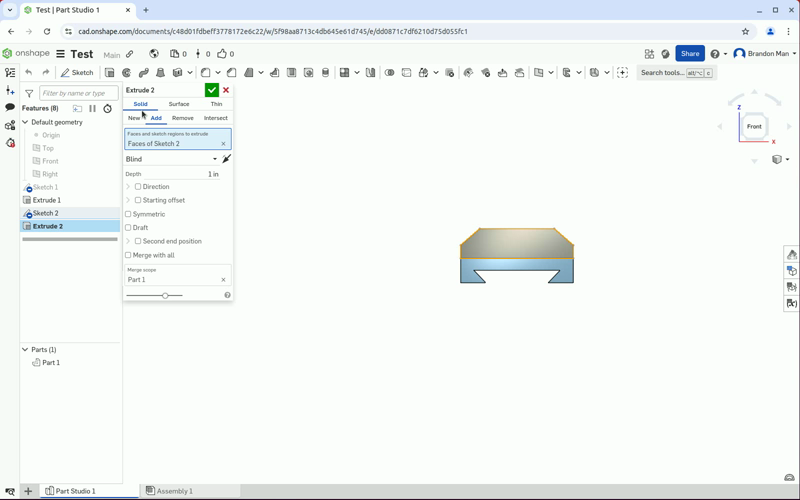
mouse_move(137, 120)
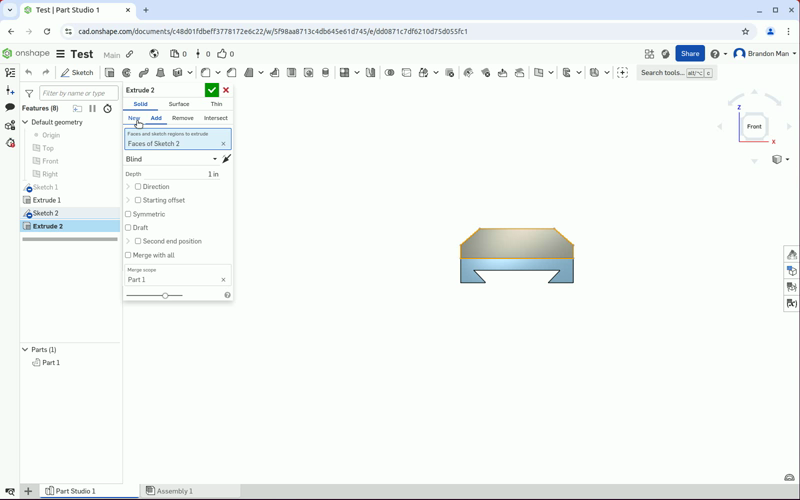
click(137, 120)
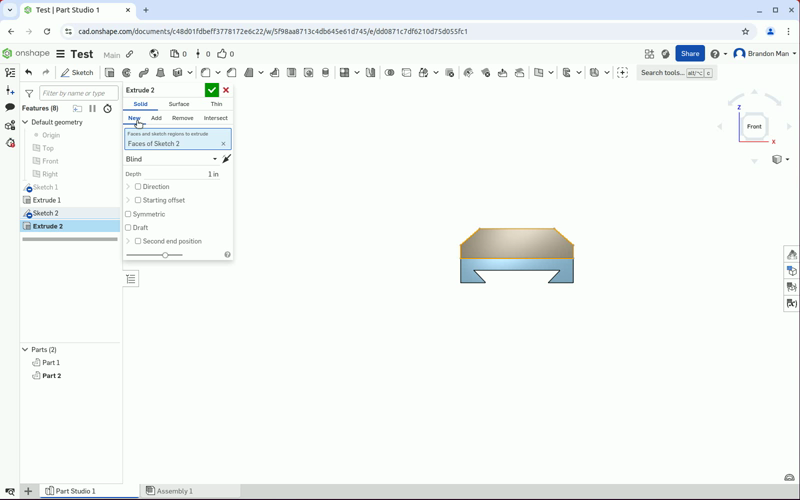
key(tab, 4)
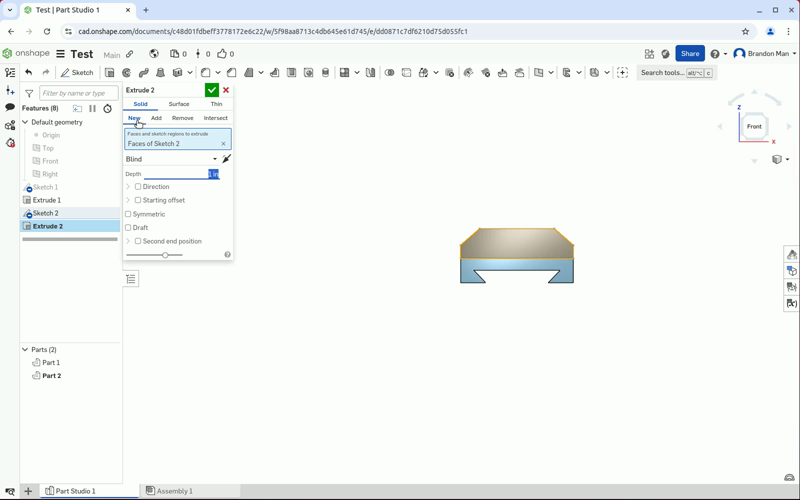
text(3.129)
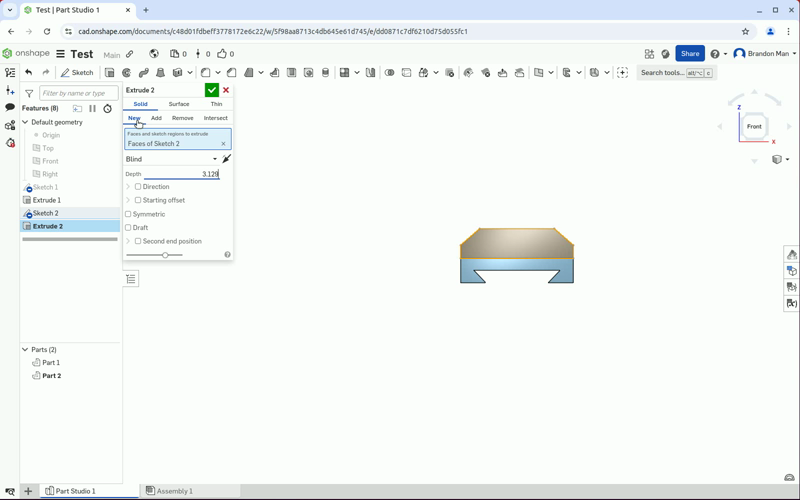
key(enter)
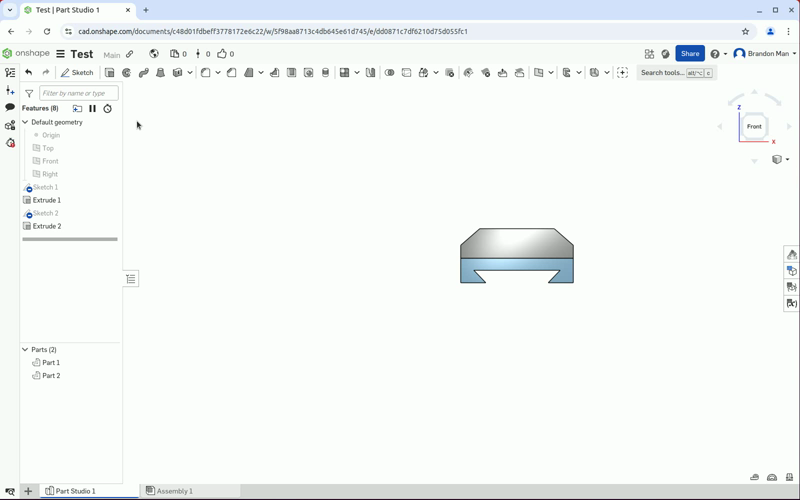
key(shift+h)
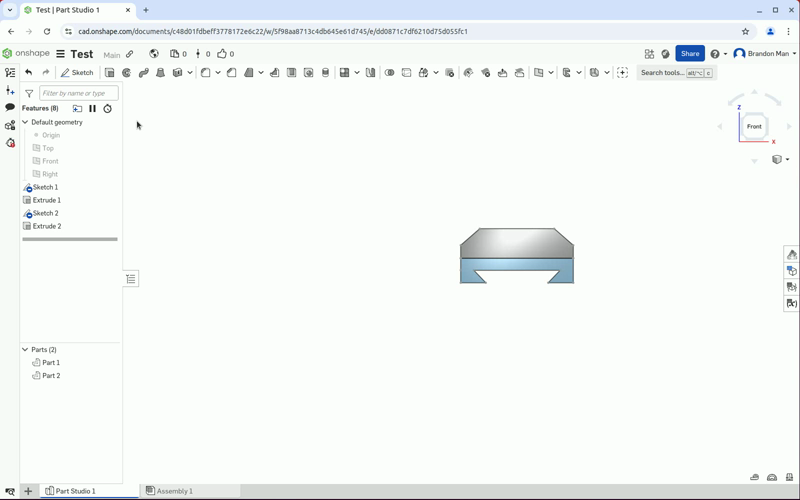
key(shift+h)
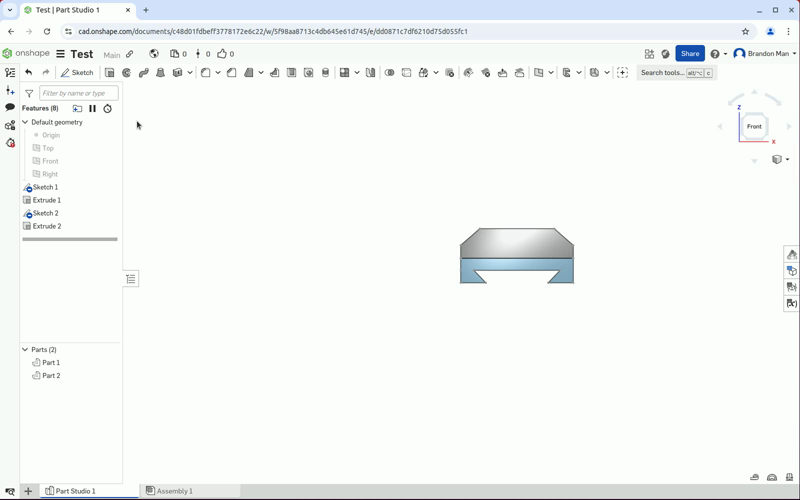
key(shift+7)
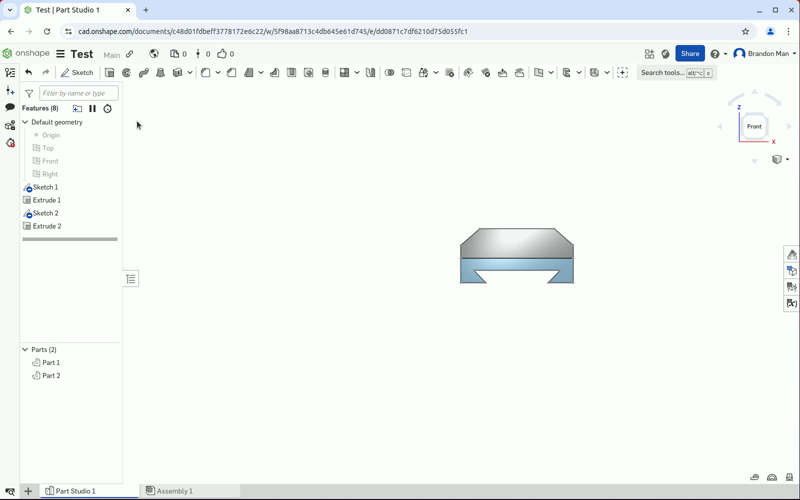
key(left, 2)
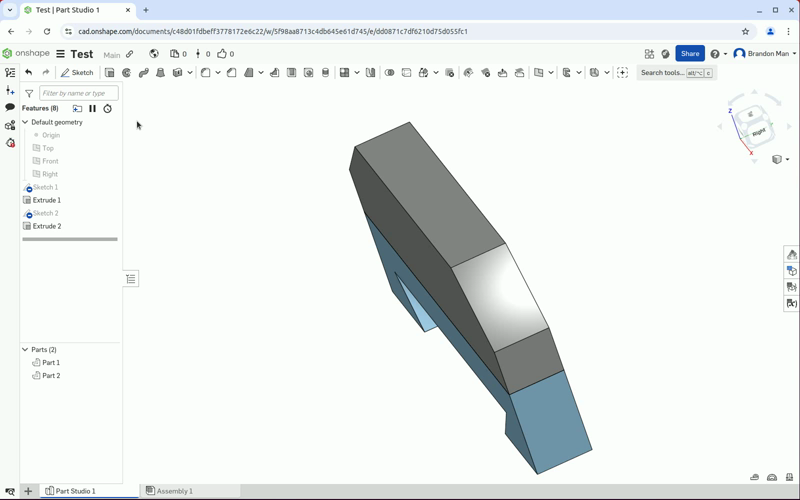
key(down, 2)
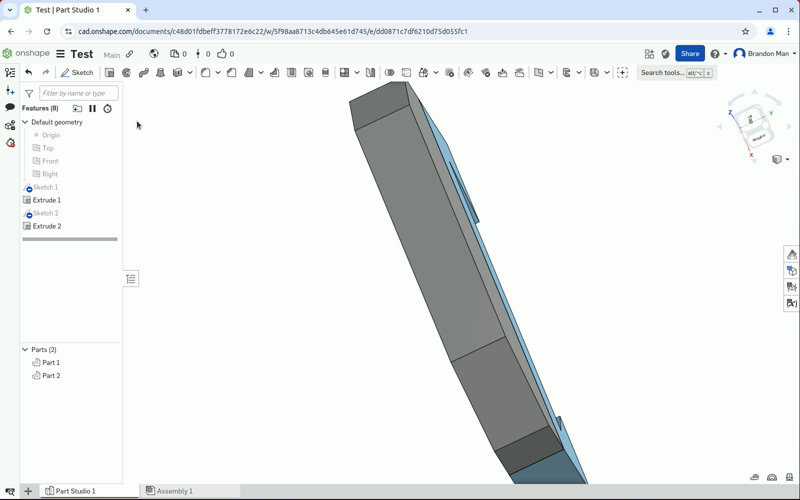
key(up, 2)
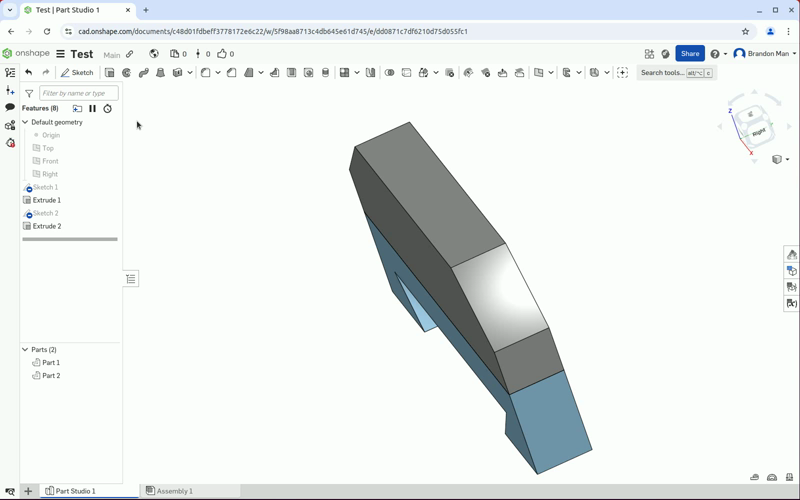
key(right, 2)
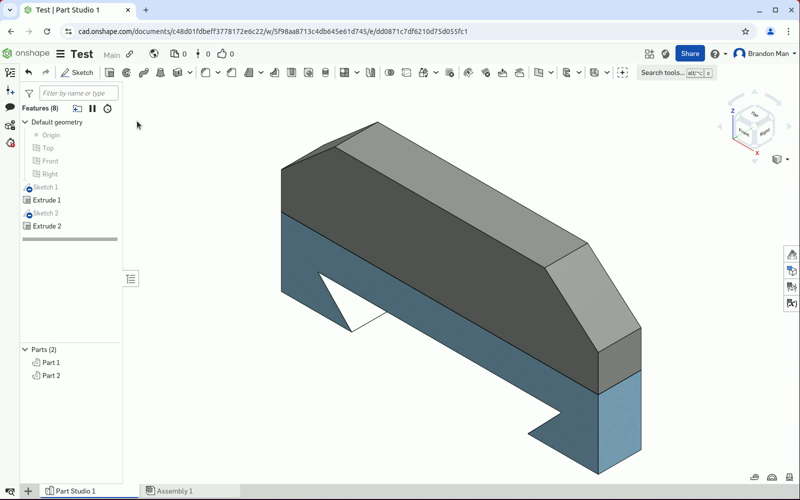
mouse_move(73, 189)
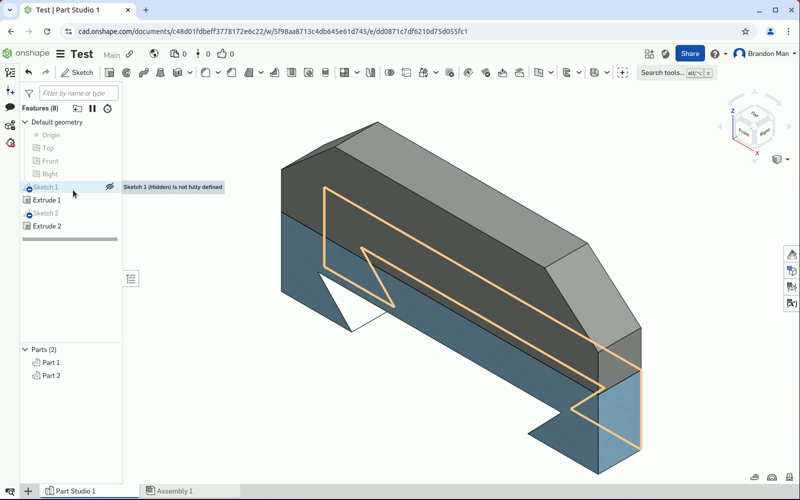
click(73, 189)